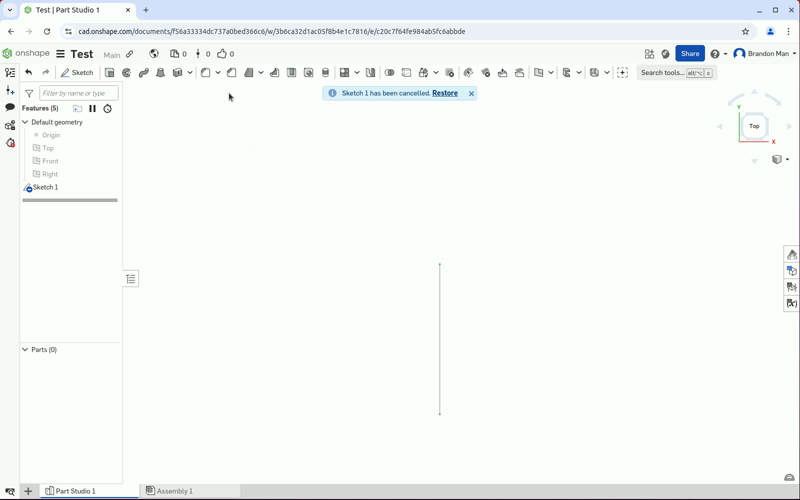
key(shift+h)
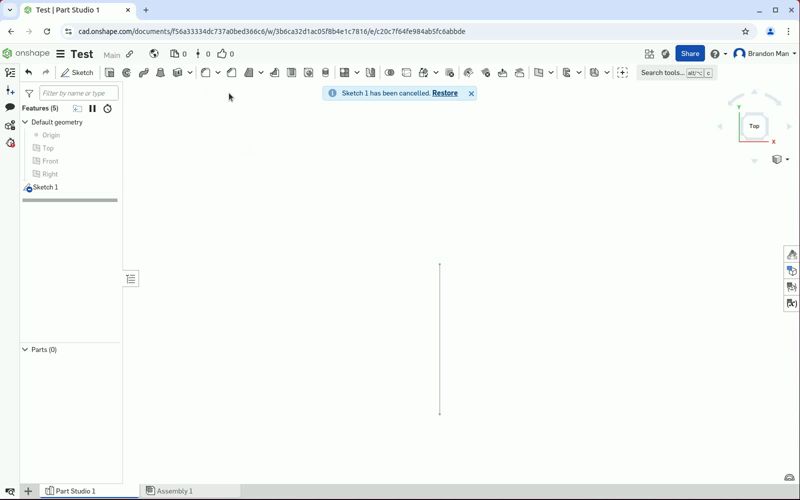
key(shift+s)
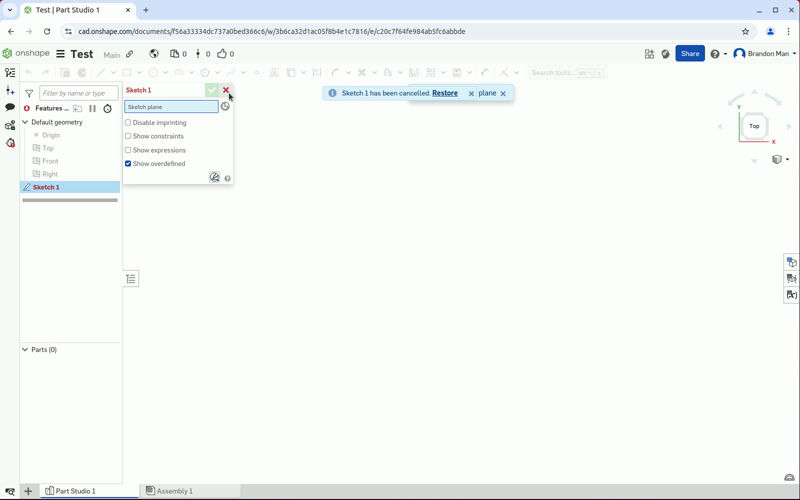
mouse_move(73, 150)
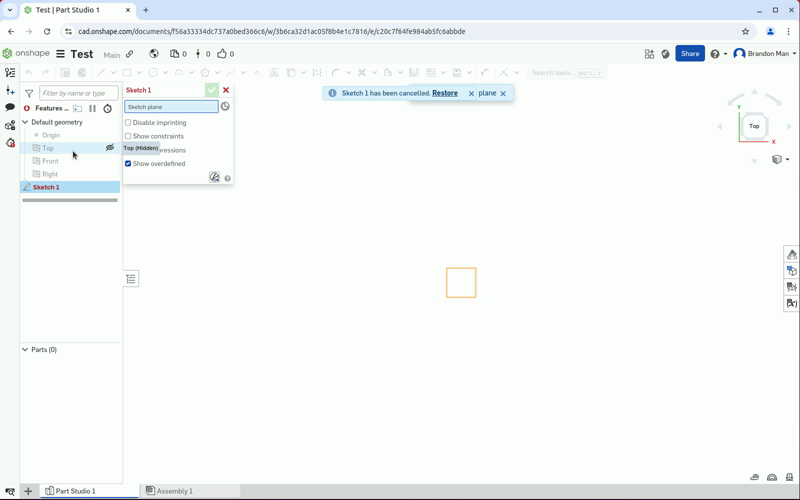
click(73, 150)
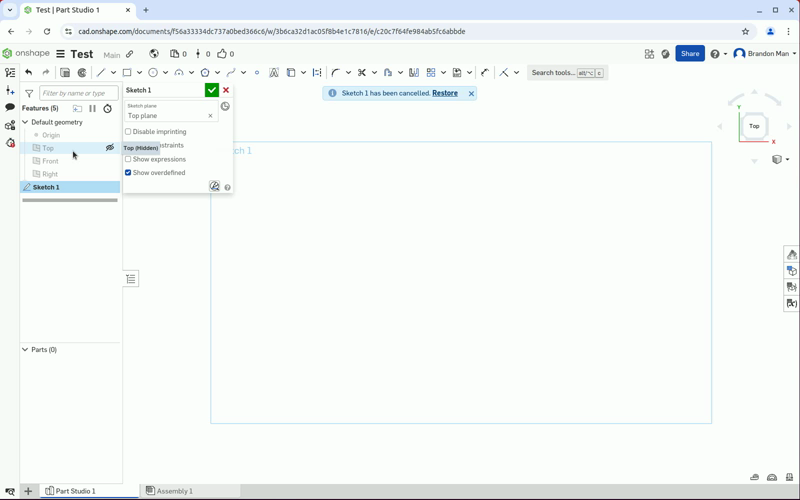
mouse_move(73, 352)
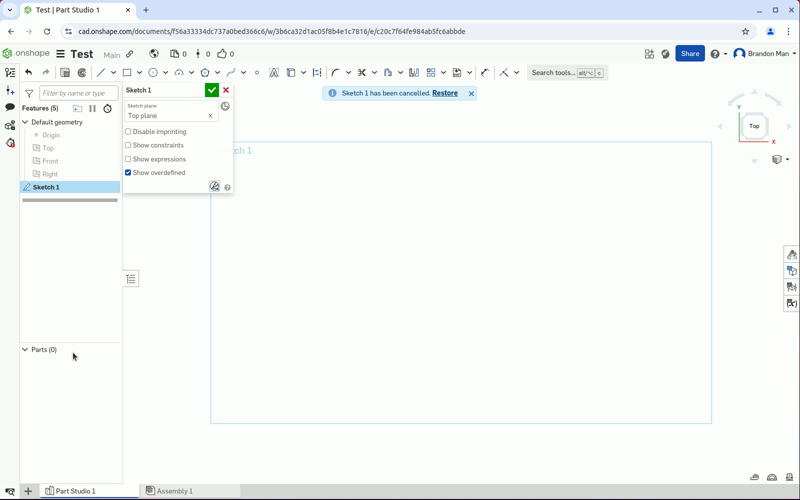
key(y)
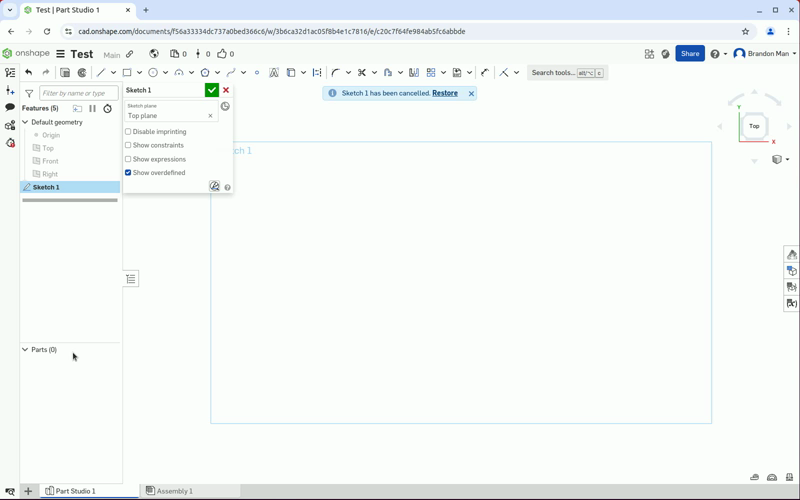
key(l)
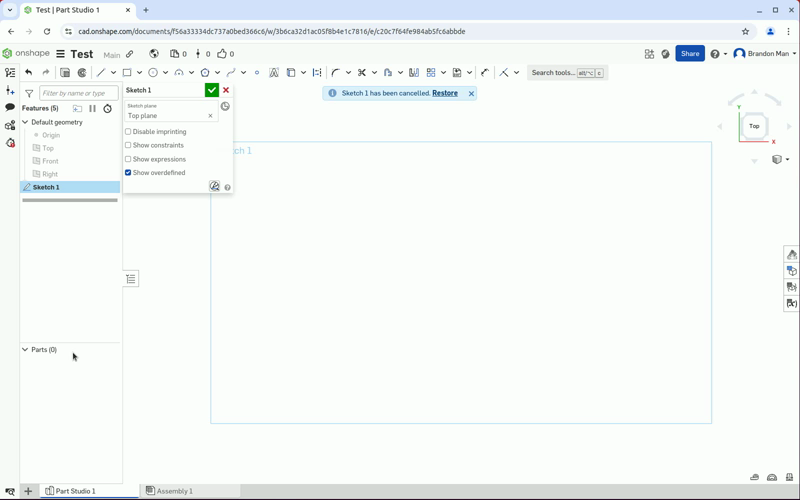
key_down(shift)
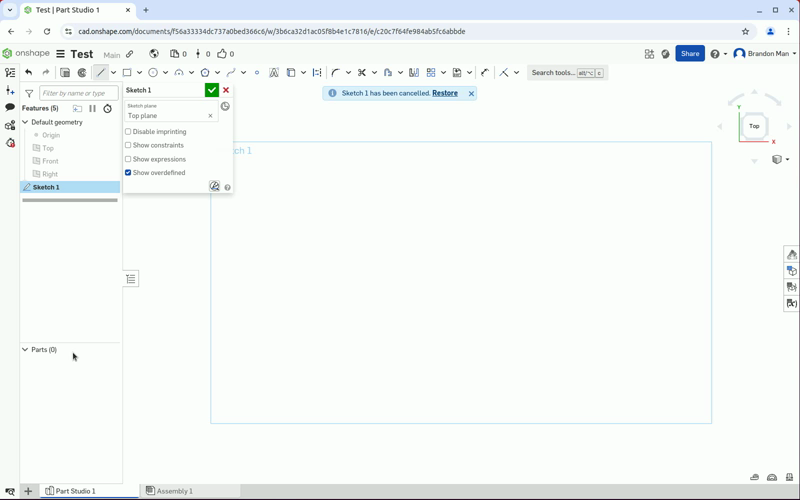
mouse_move(384, 292)
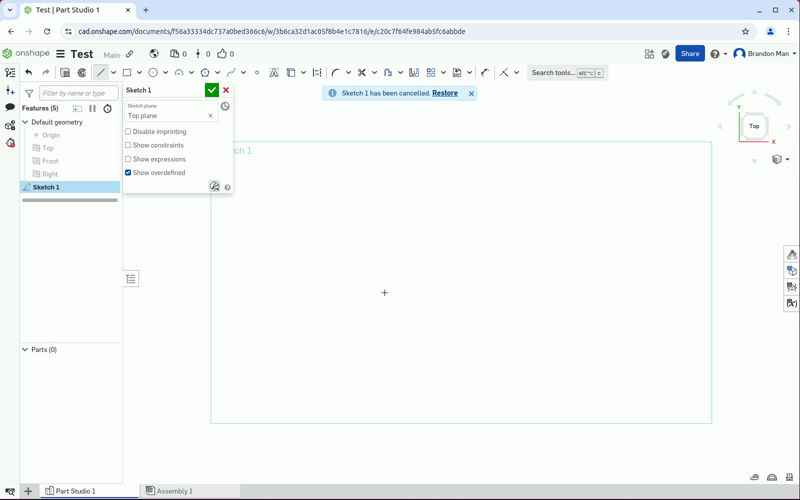
click(384, 292)
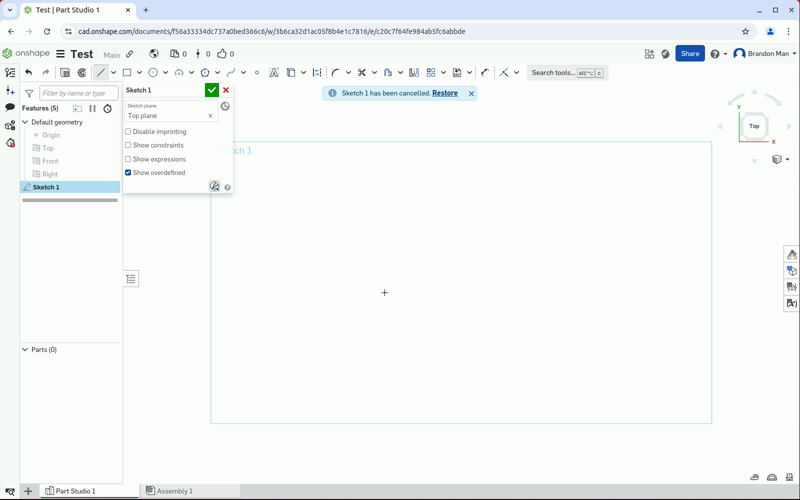
key_up(shift)
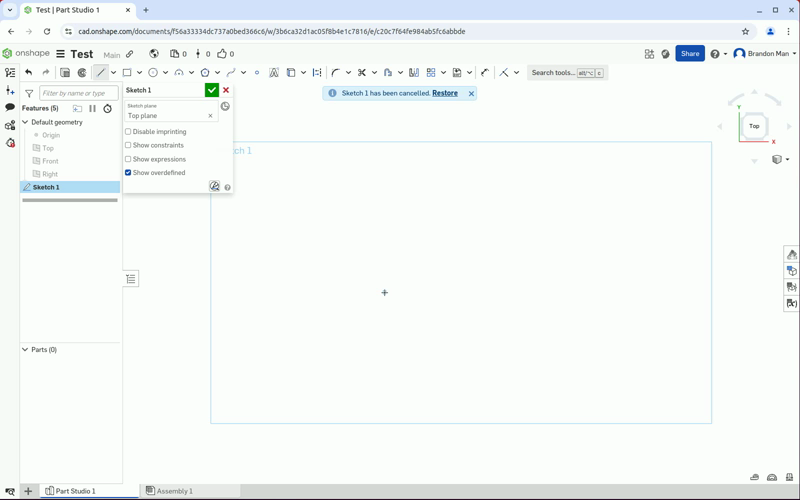
key_down(shift)
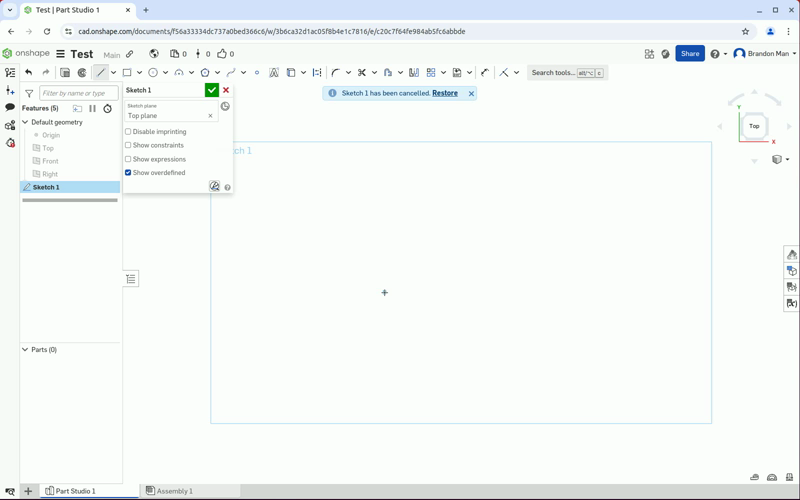
mouse_move(456, 292)
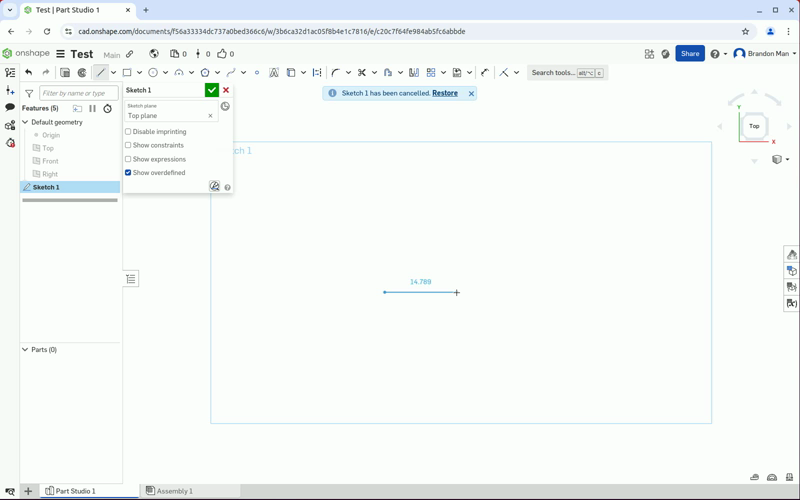
click(456, 292)
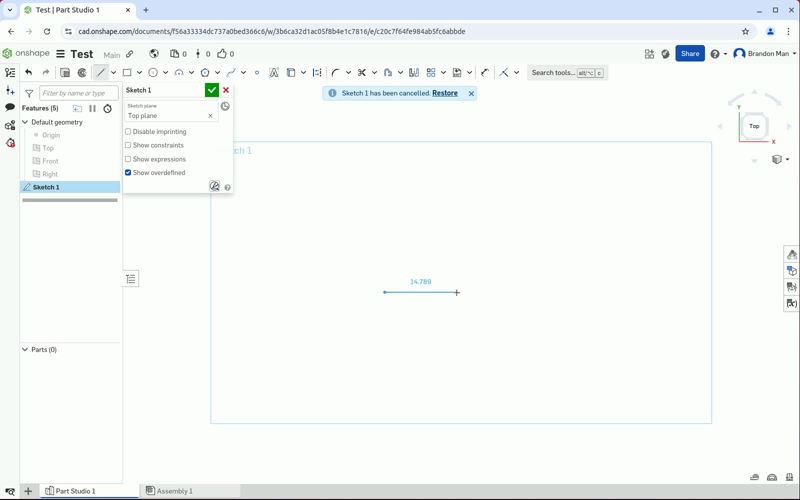
key_up(shift)
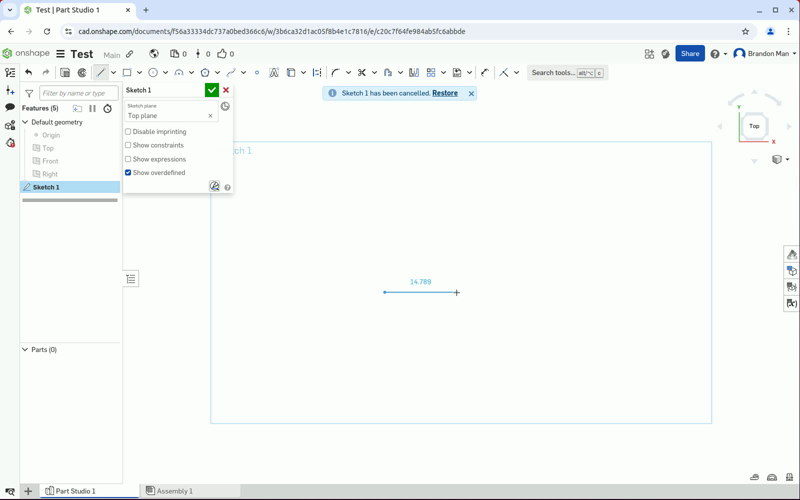
key_down(shift)
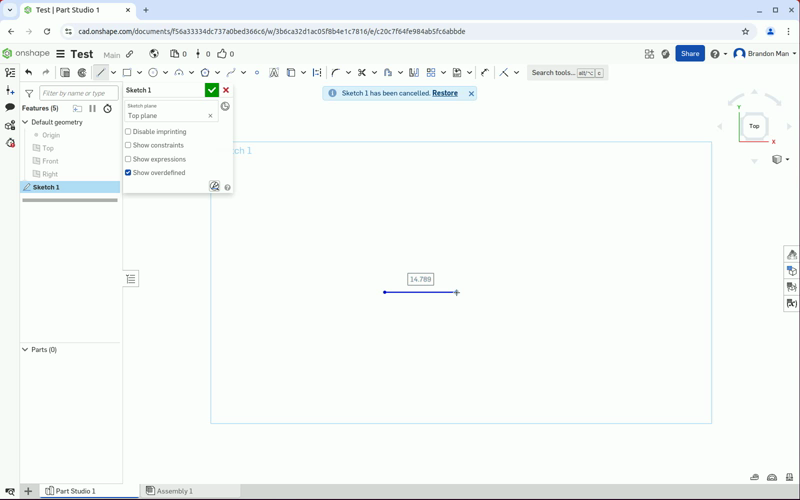
mouse_move(486, 292)
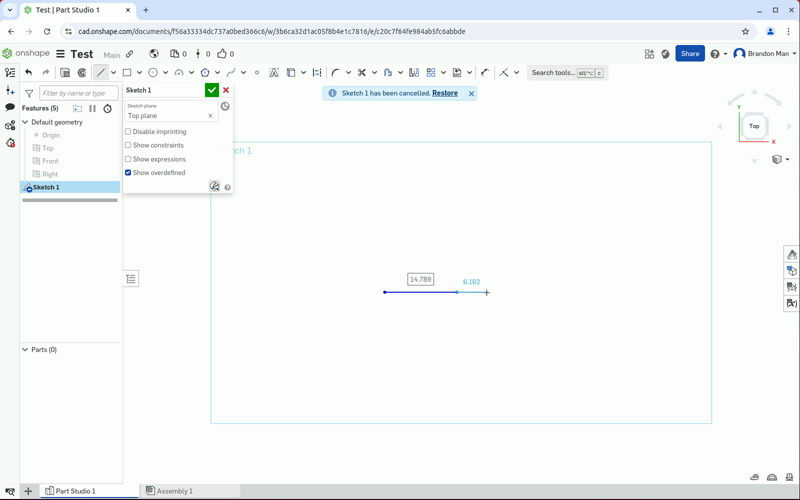
mouse_move(456, 277)
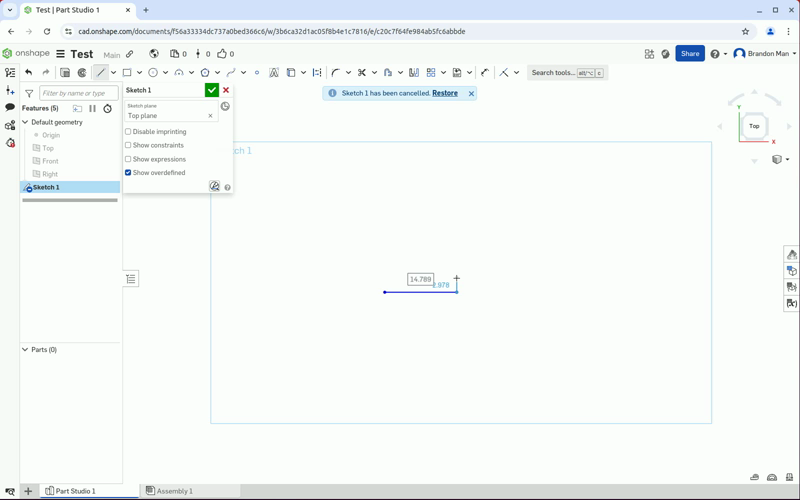
click(456, 277)
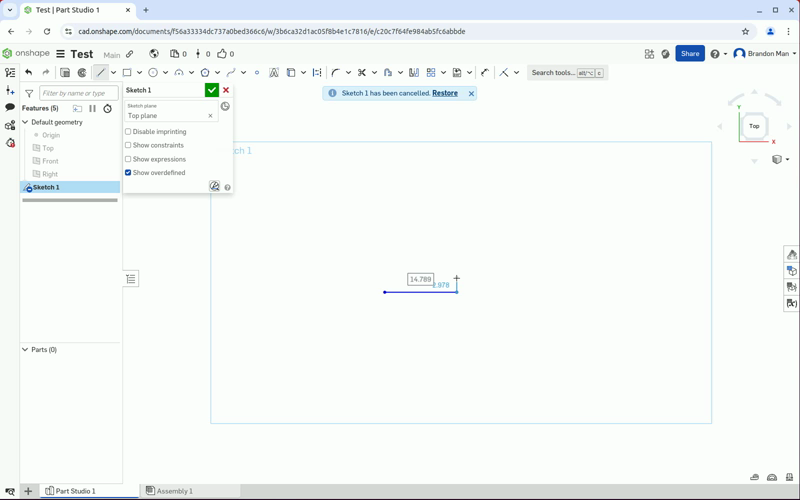
key_up(shift)
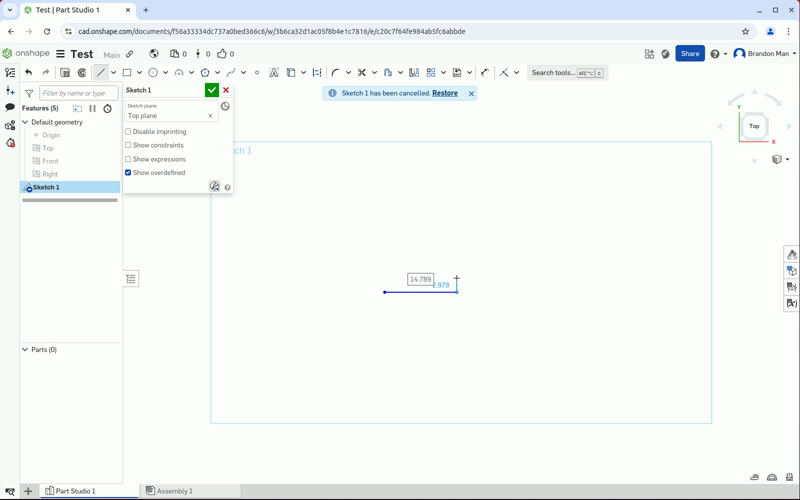
key_down(shift)
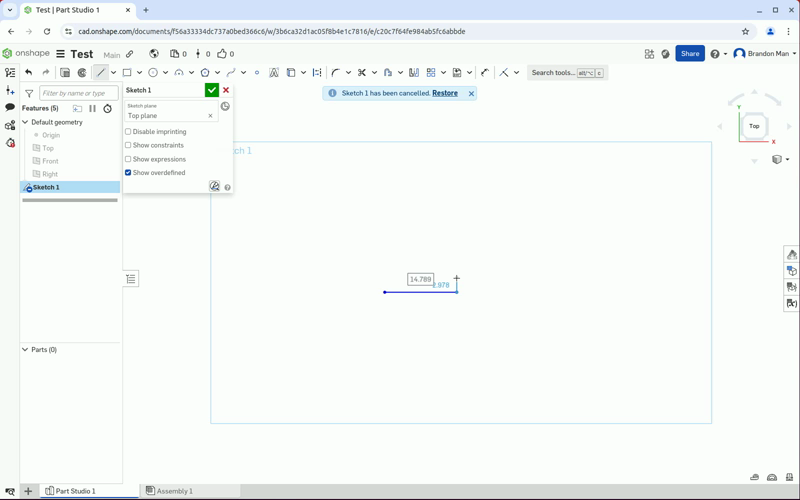
mouse_move(486, 277)
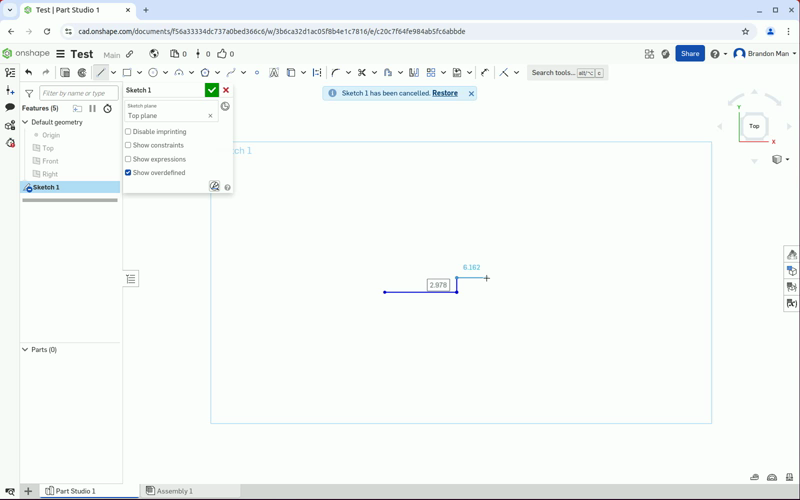
mouse_move(445, 255)
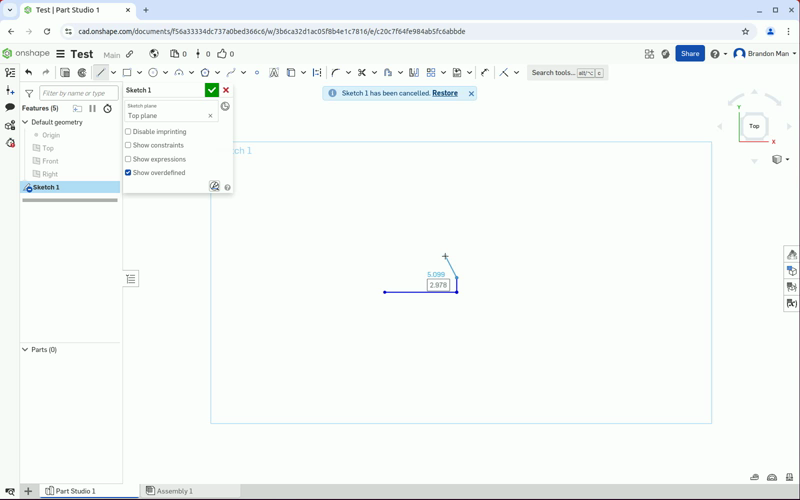
click(445, 255)
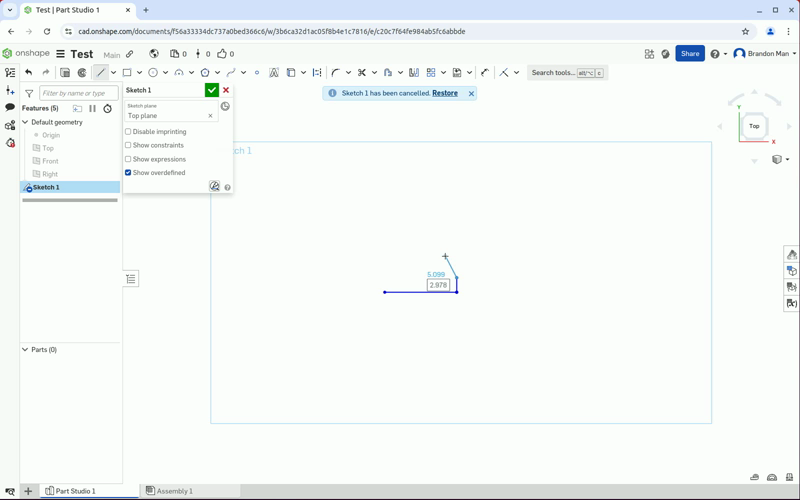
key_up(shift)
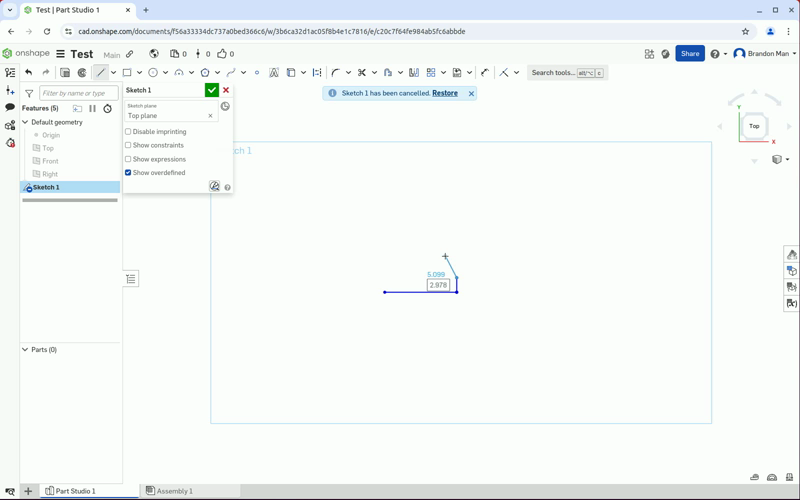
key_down(shift)
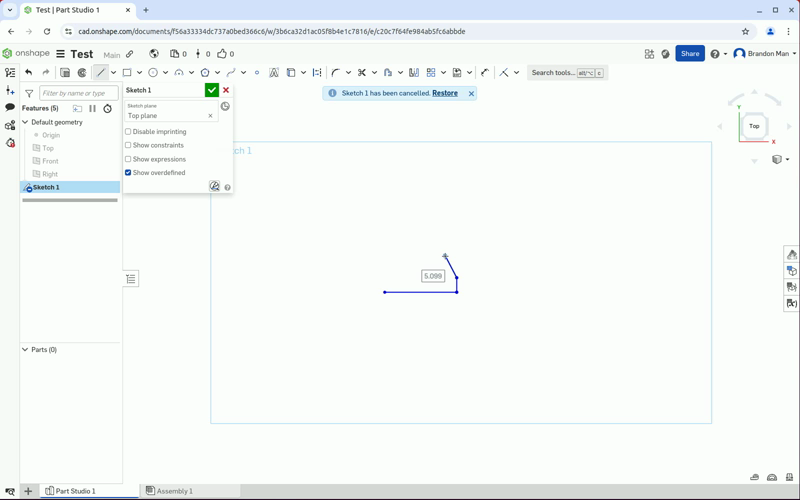
mouse_move(384, 255)
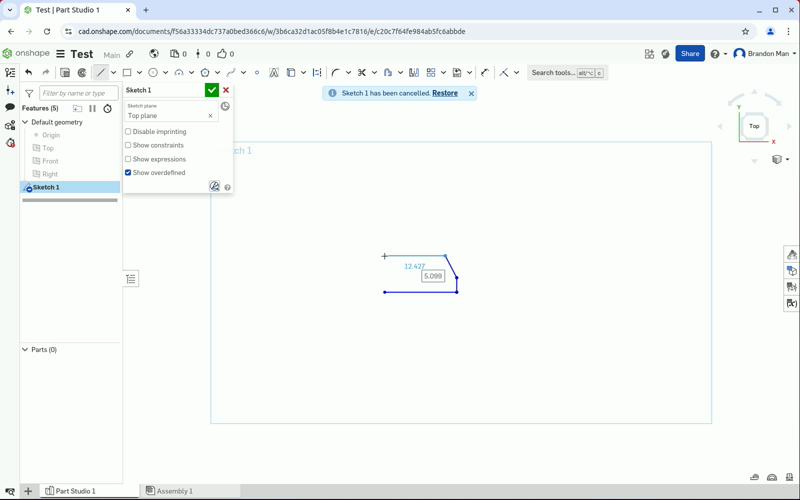
click(384, 255)
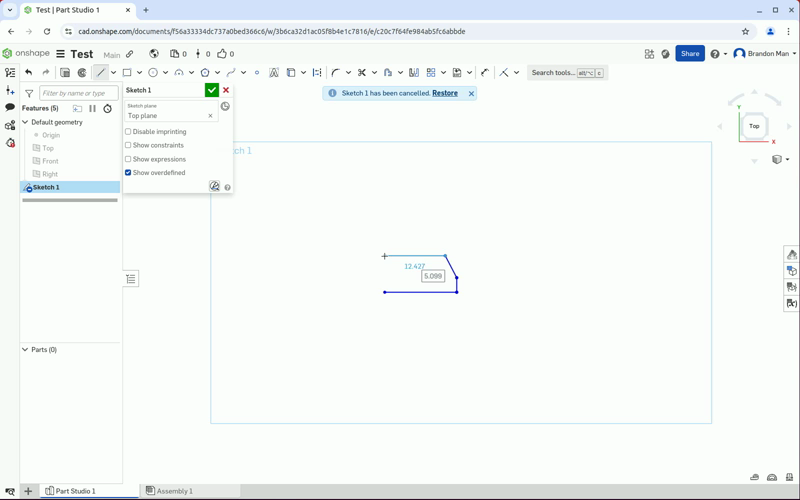
key_up(shift)
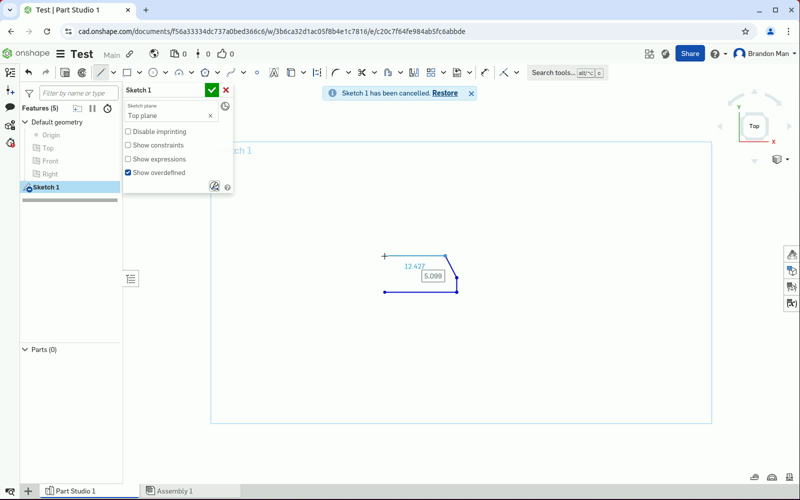
mouse_move(414, 255)
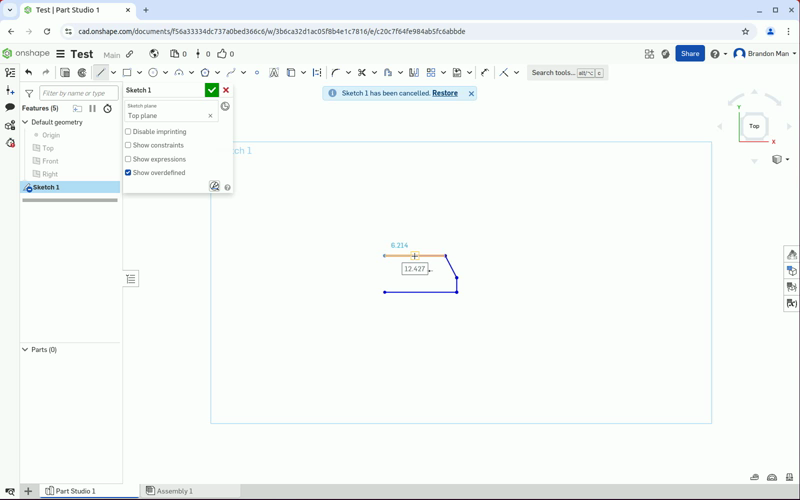
key_down(shift)
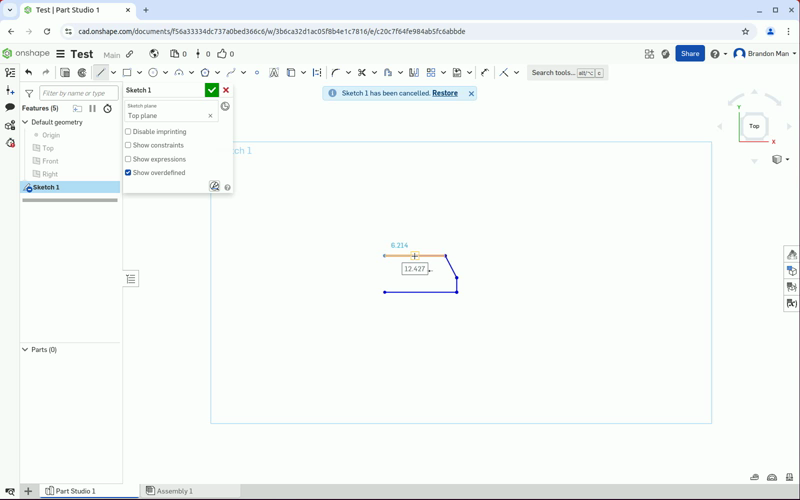
mouse_move(384, 292)
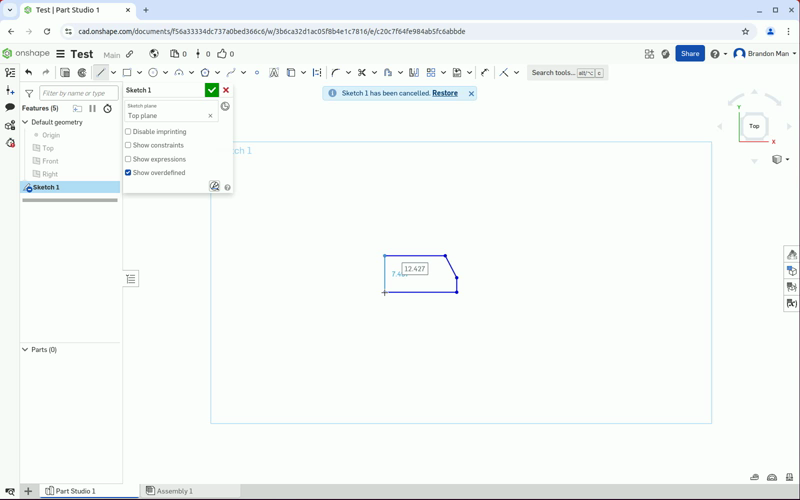
key_up(shift)
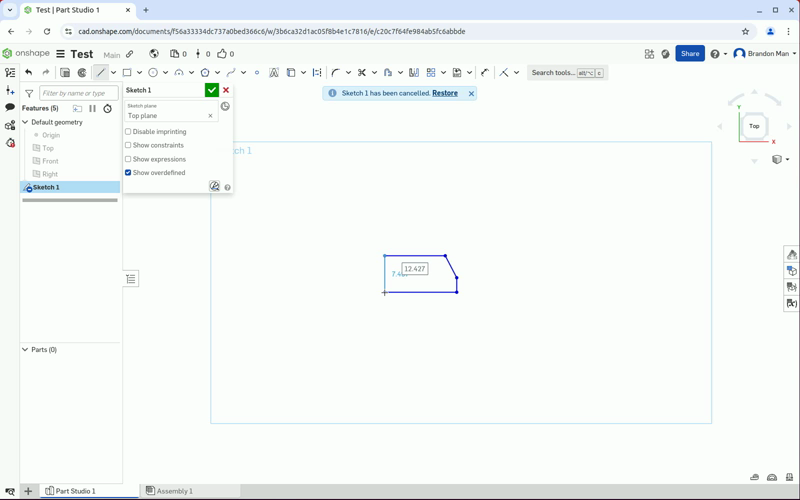
click(384, 292)
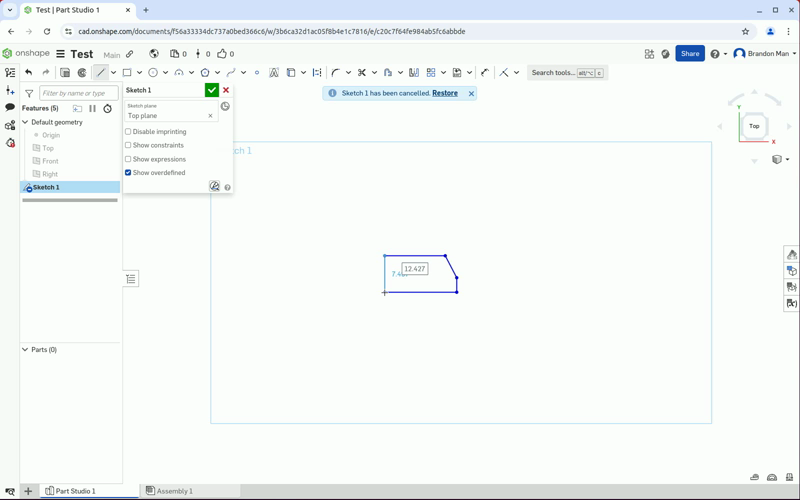
key(esc)
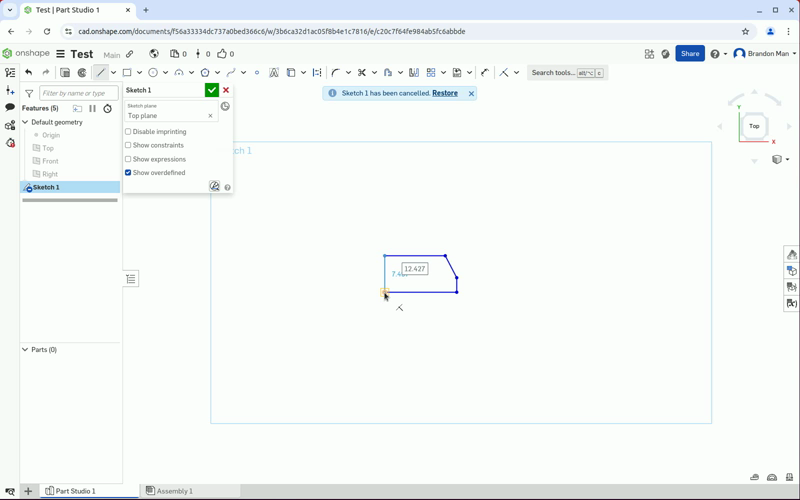
mouse_move(443, 279)
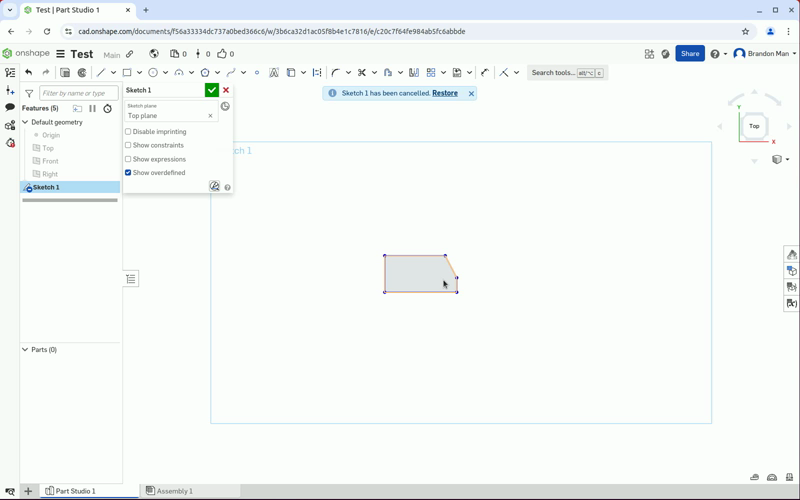
click(443, 279)
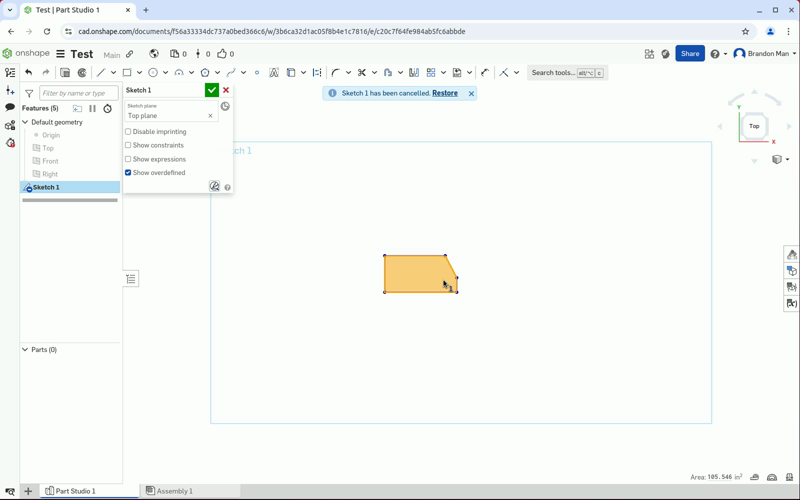
mouse_move(73, 352)
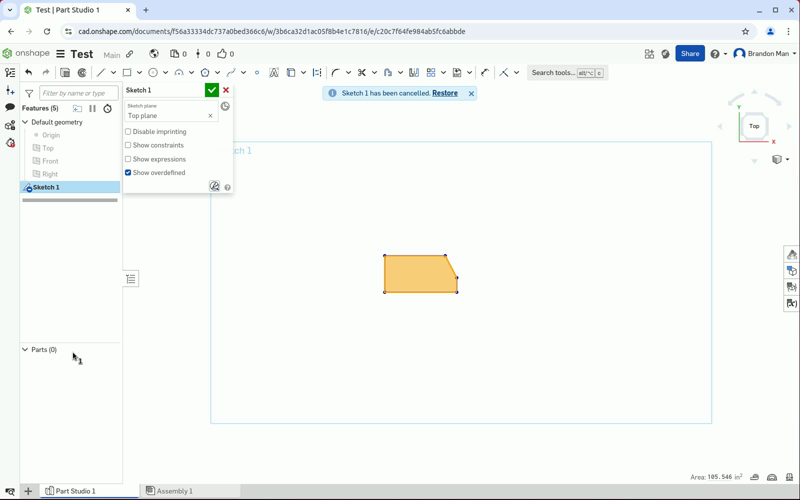
key(shift+y)
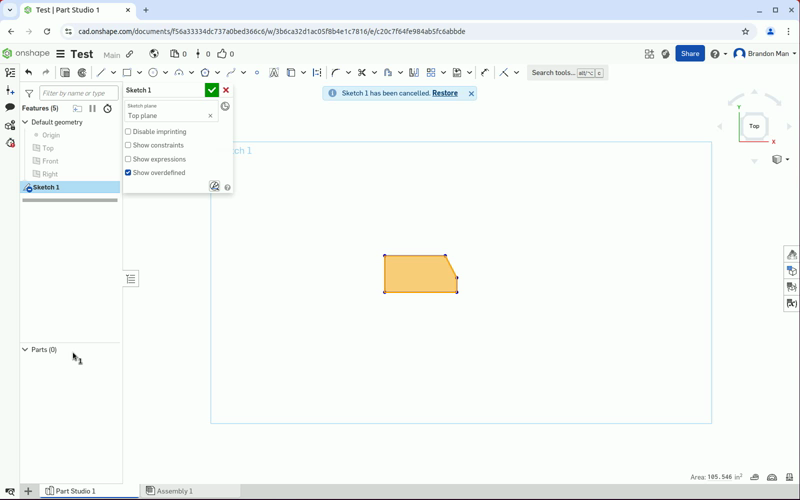
key(shift+e)
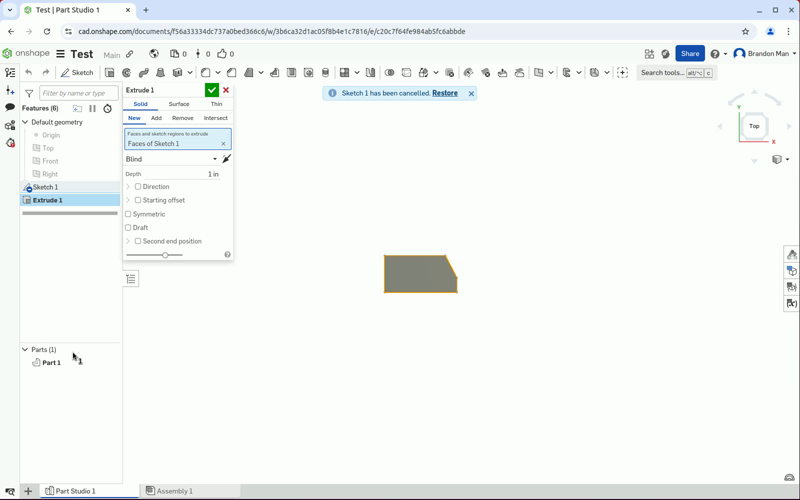
mouse_move(143, 106)
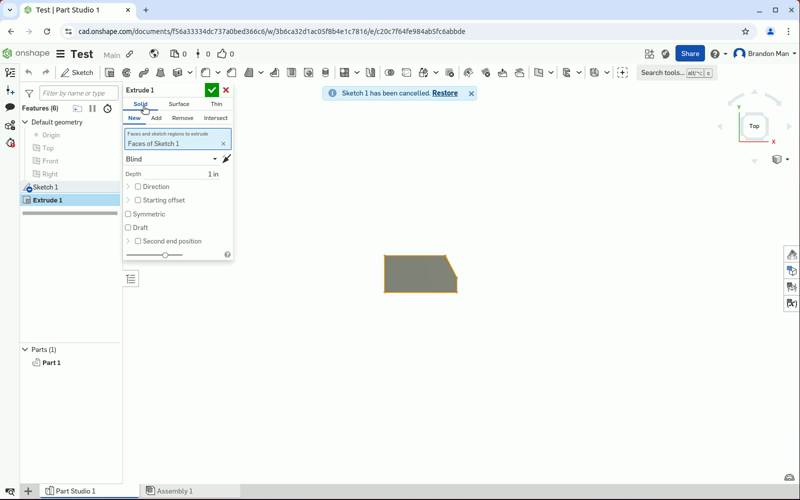
click(143, 106)
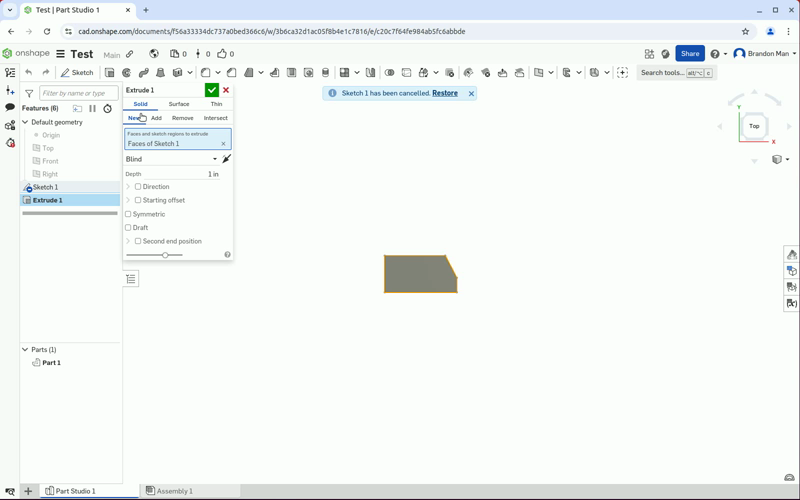
mouse_move(137, 120)
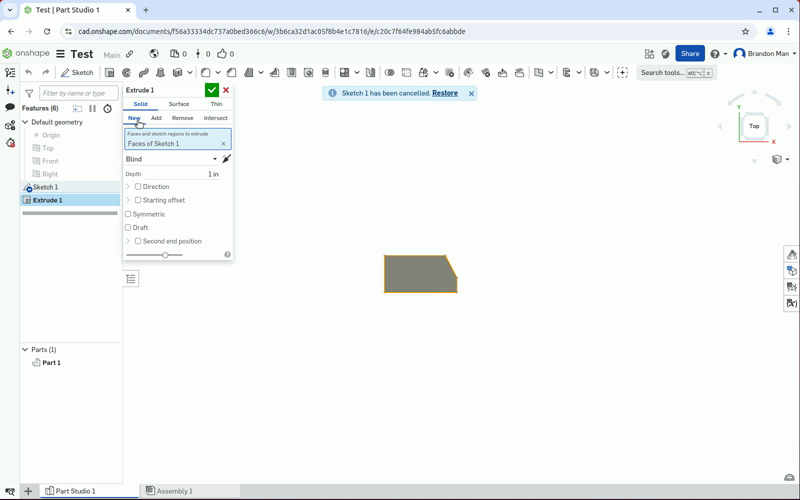
click(137, 120)
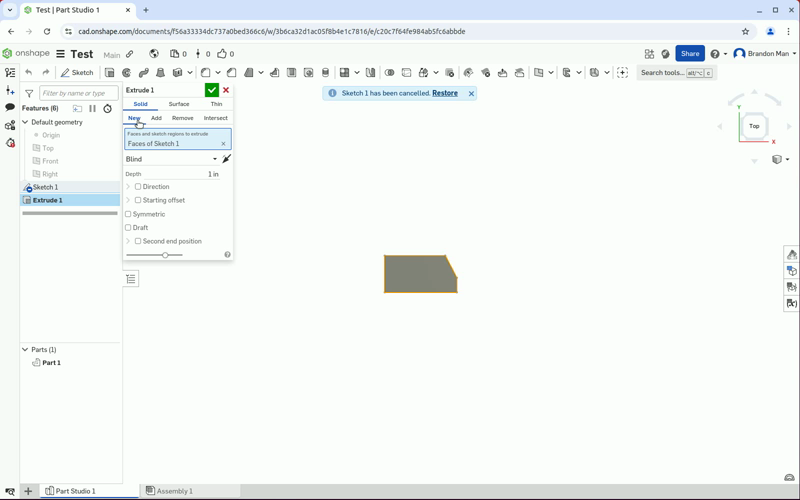
key(tab, 4)
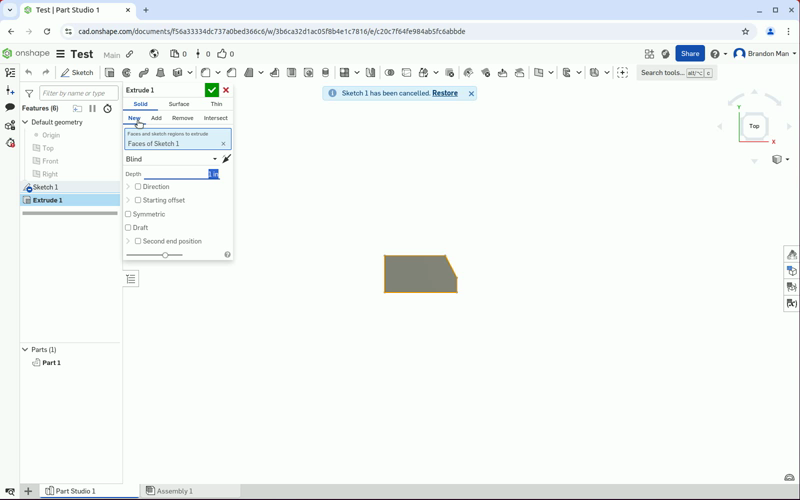
text(1.926)
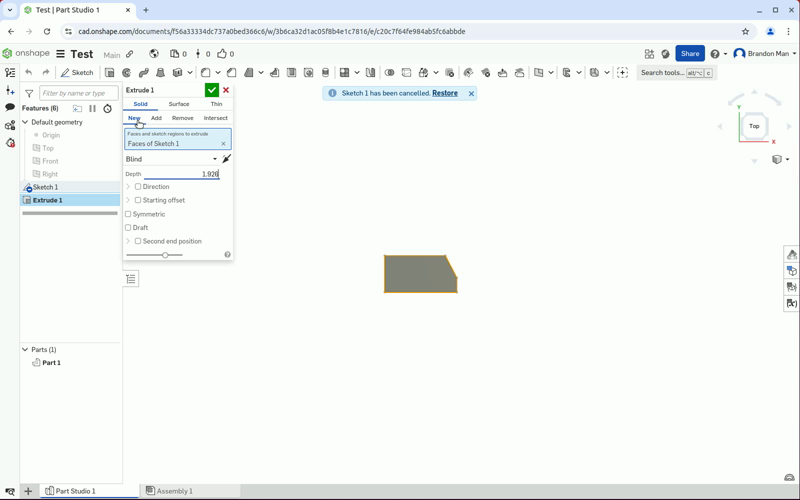
key(enter)
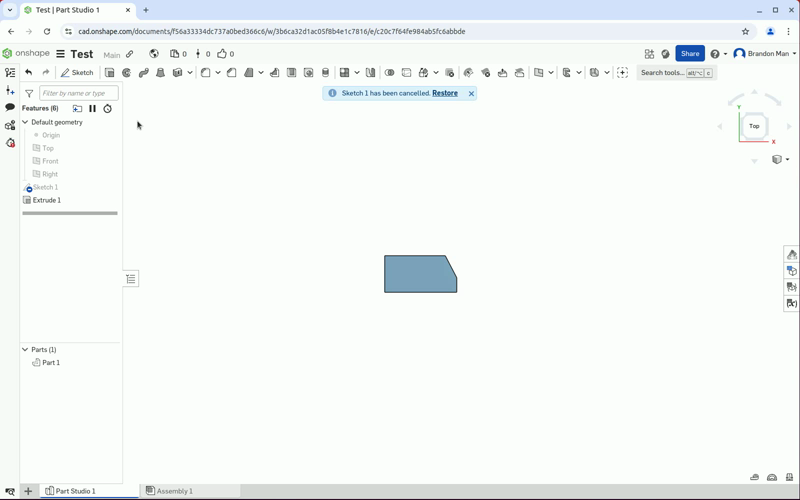
key(shift+h)
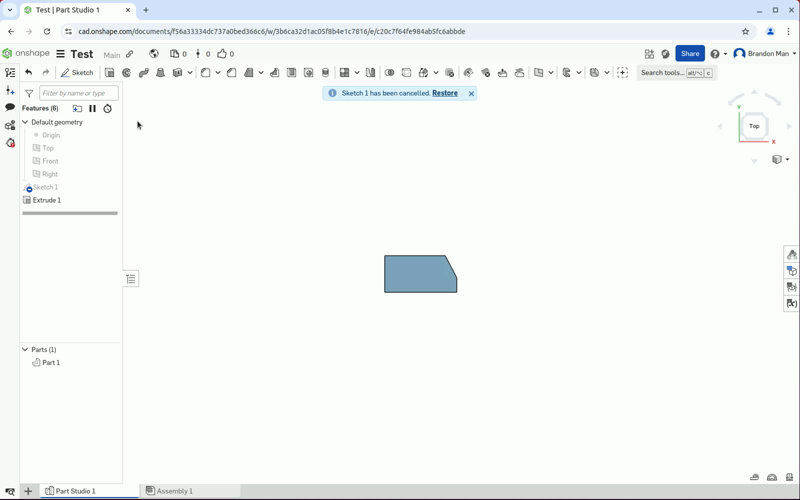
key(shift+h)
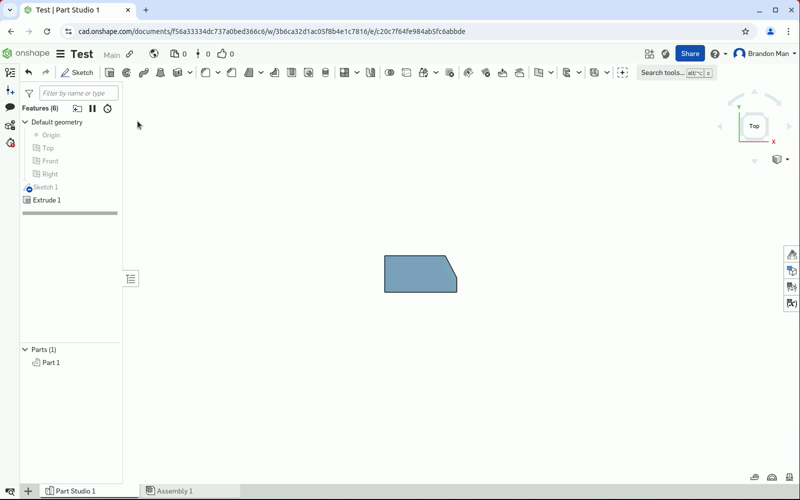
mouse_move(73, 189)
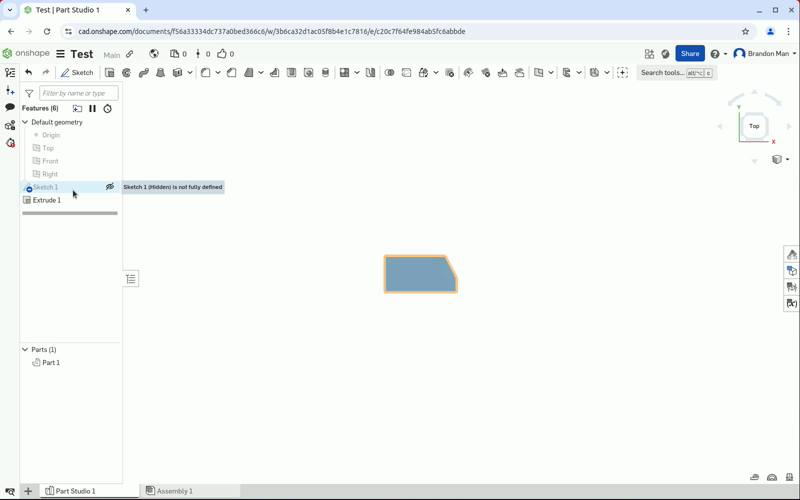
click(73, 189)
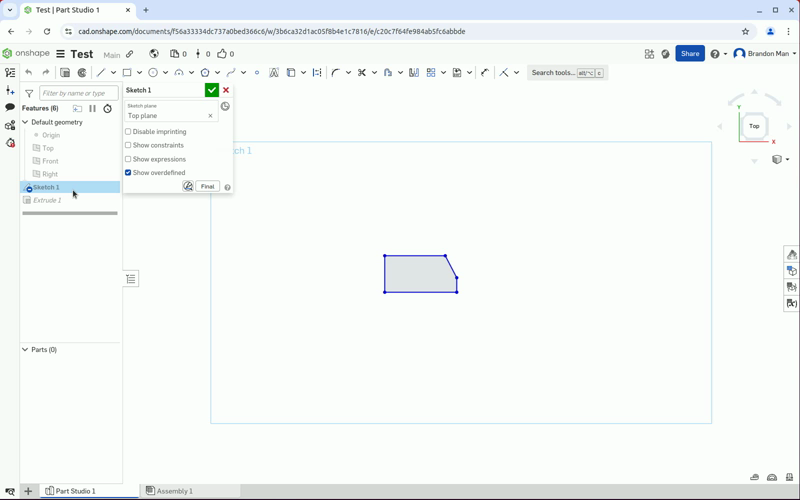
mouse_move(229, 92)
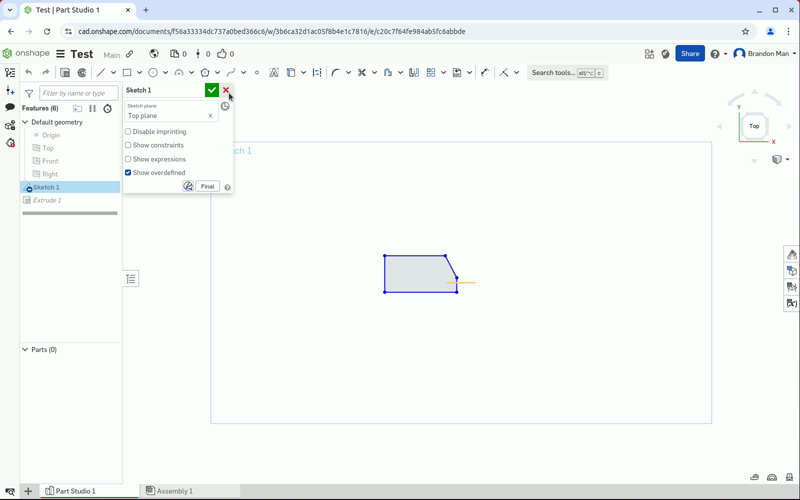
click(229, 92)
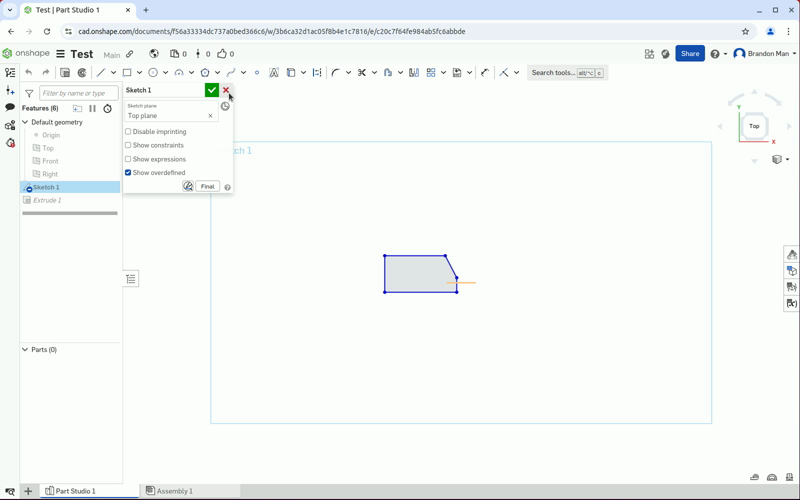
key(shift+s)
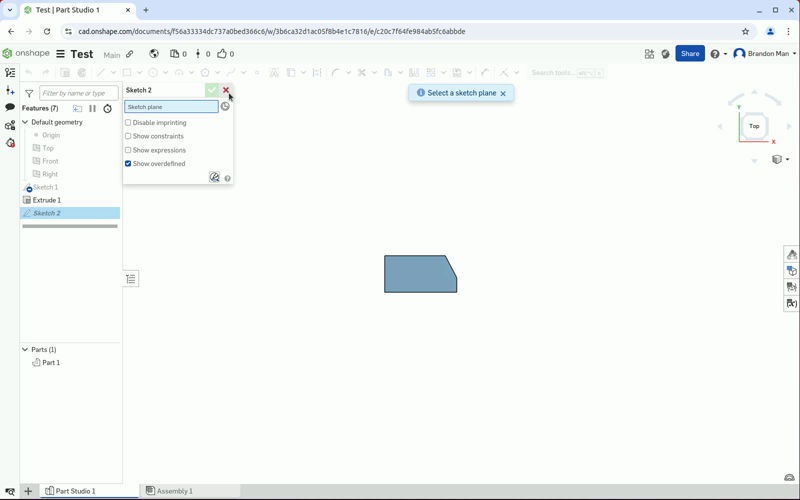
mouse_move(73, 150)
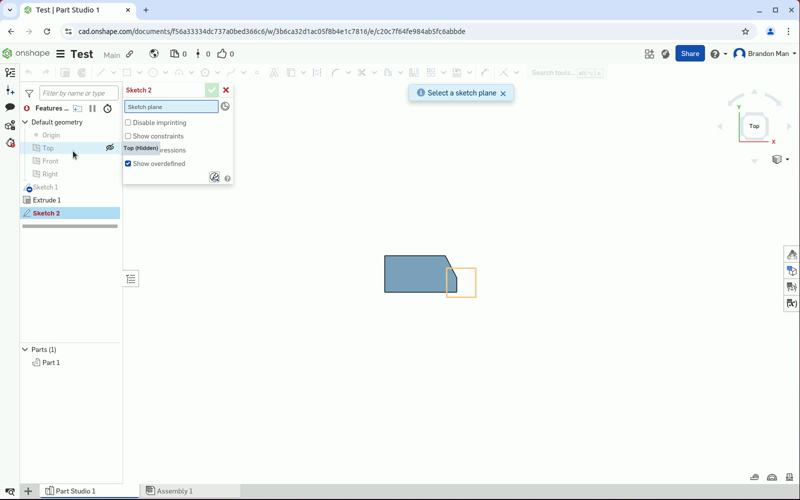
click(73, 150)
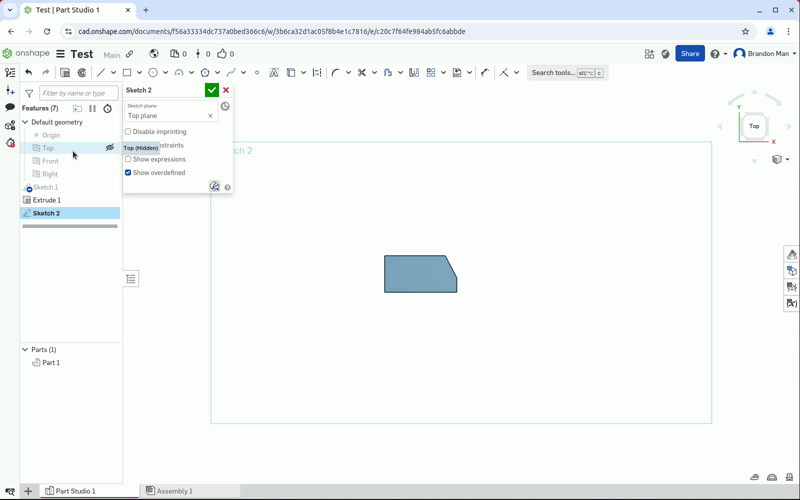
mouse_move(73, 352)
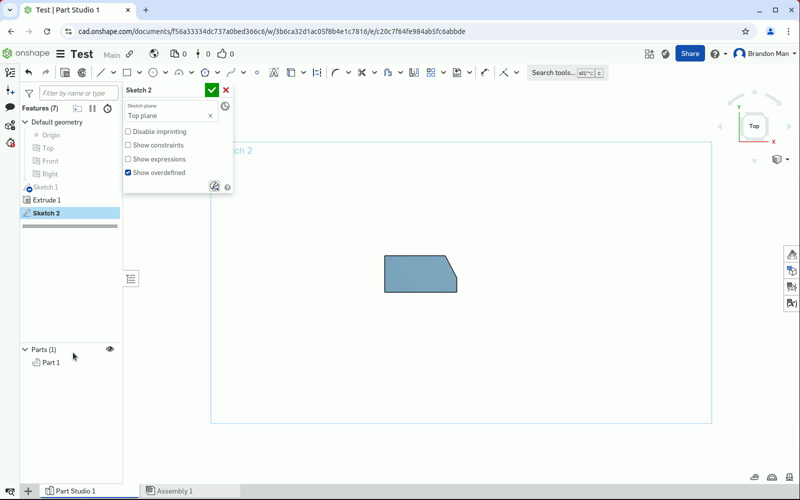
key(y)
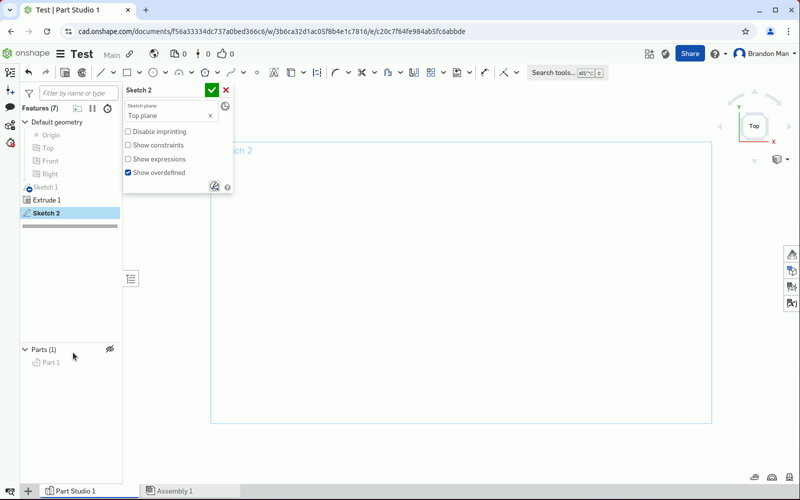
key(l)
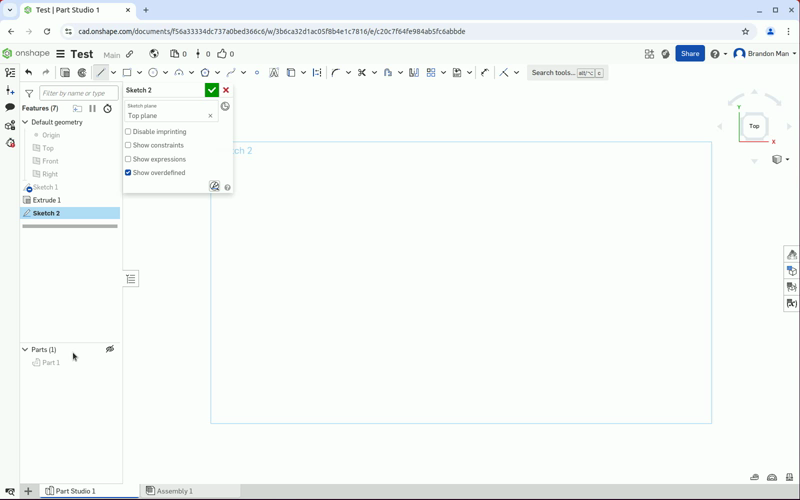
key_down(shift)
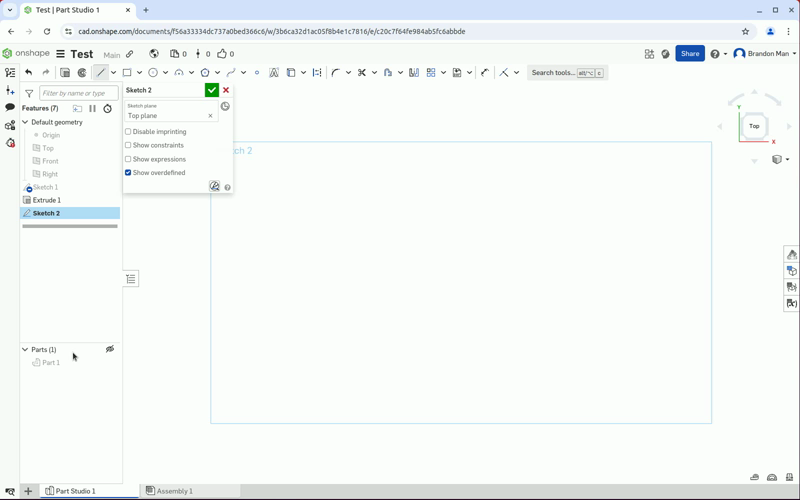
mouse_move(348, 292)
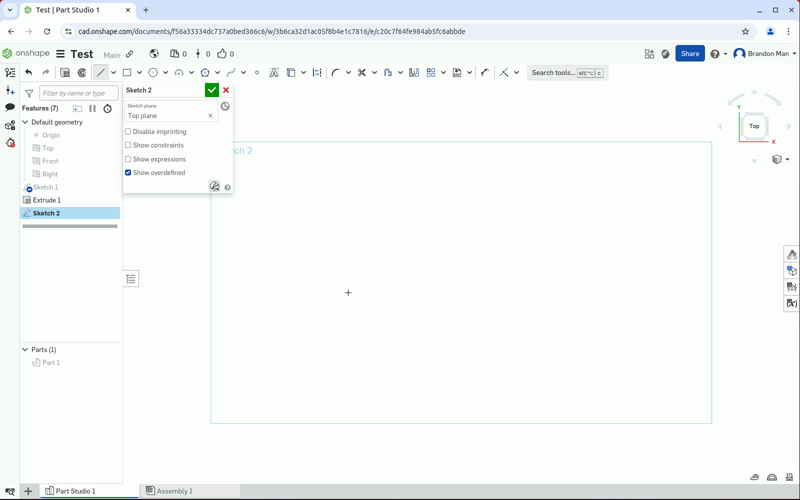
click(348, 292)
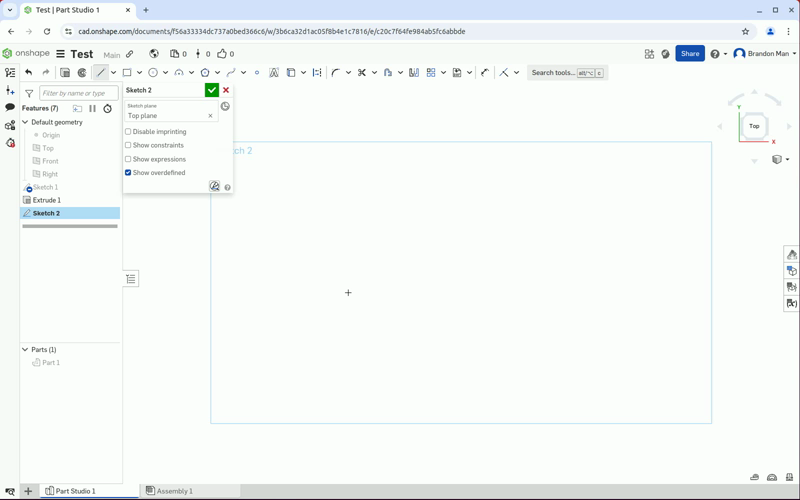
key_up(shift)
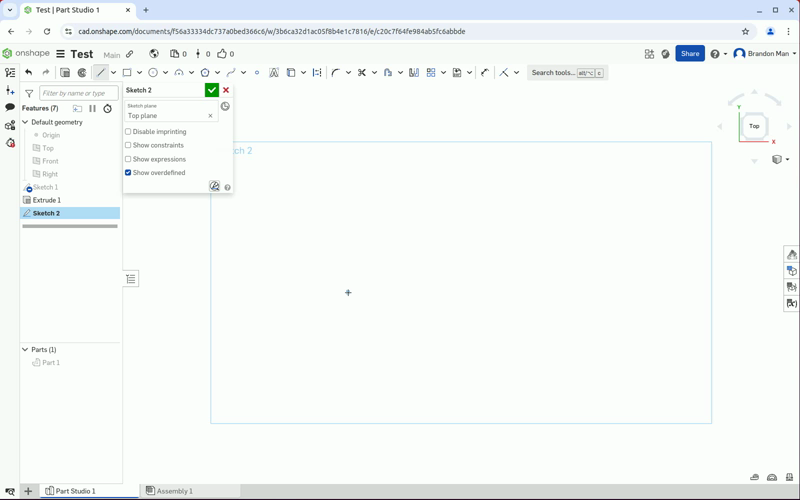
key_down(shift)
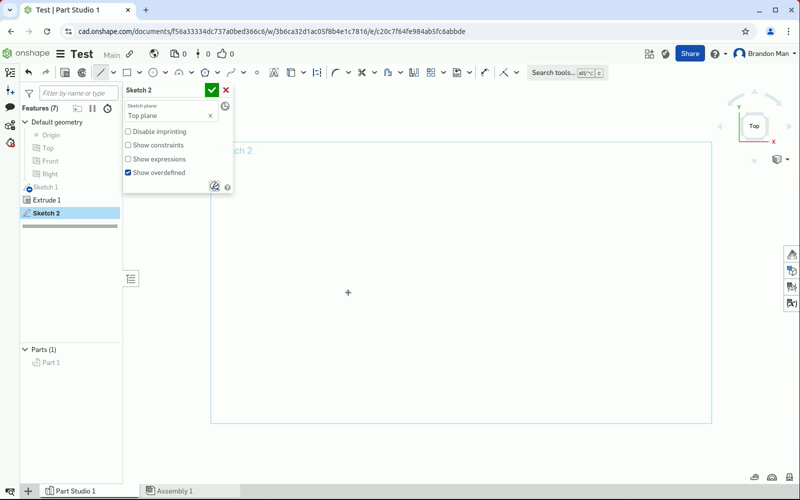
mouse_move(378, 292)
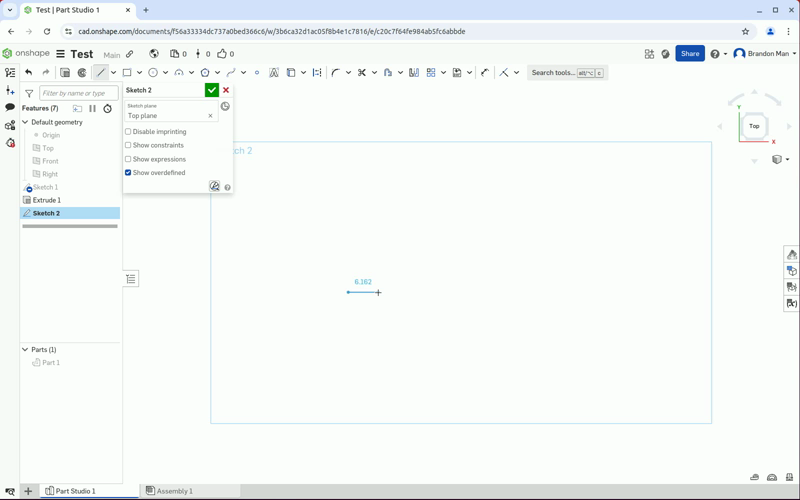
mouse_move(385, 292)
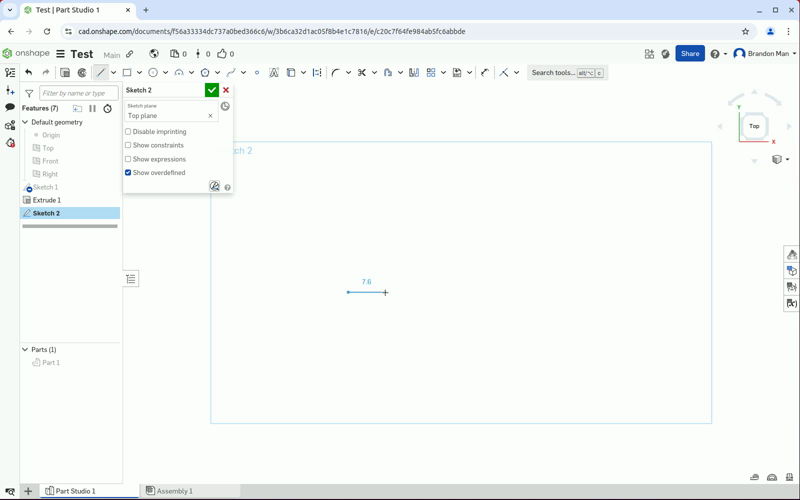
click(385, 292)
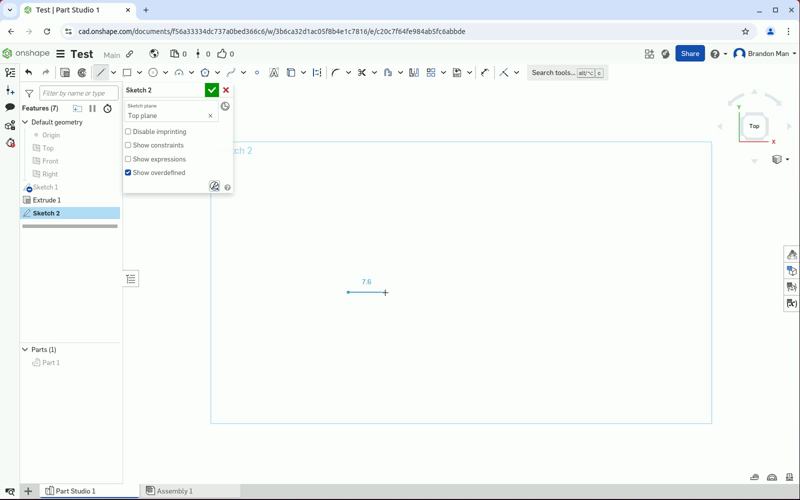
key_up(shift)
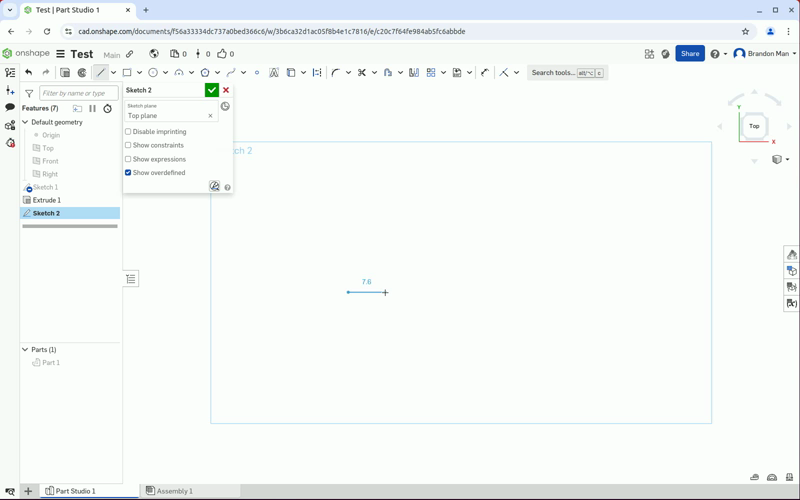
key_down(shift)
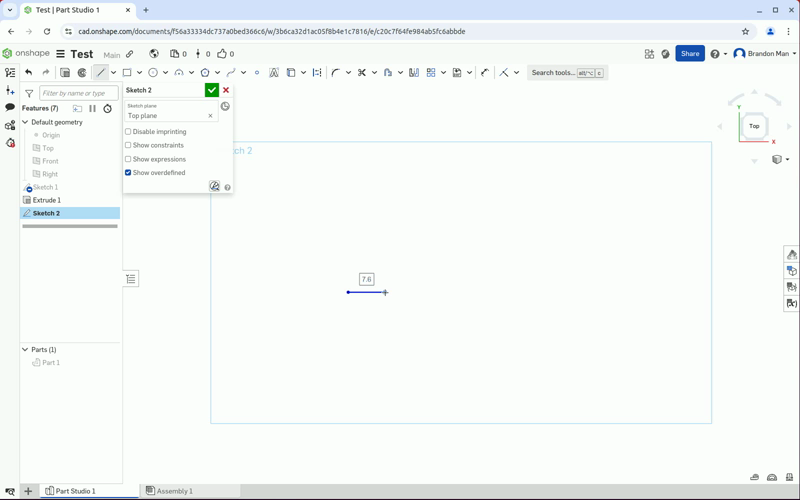
mouse_move(415, 292)
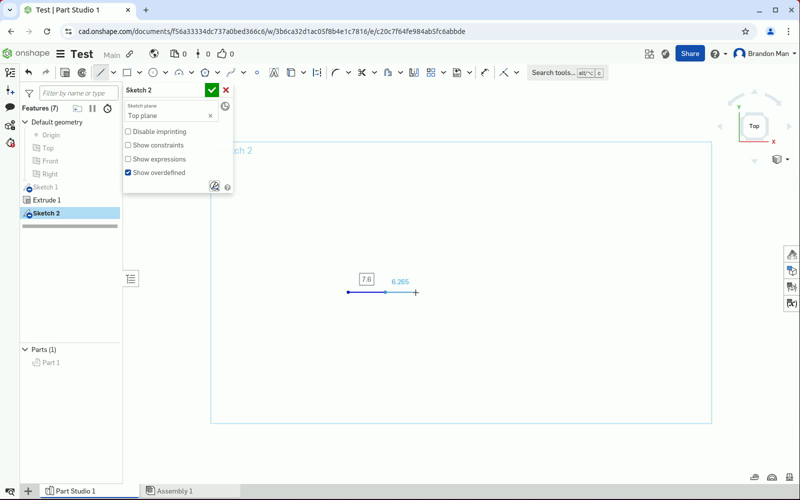
mouse_move(385, 255)
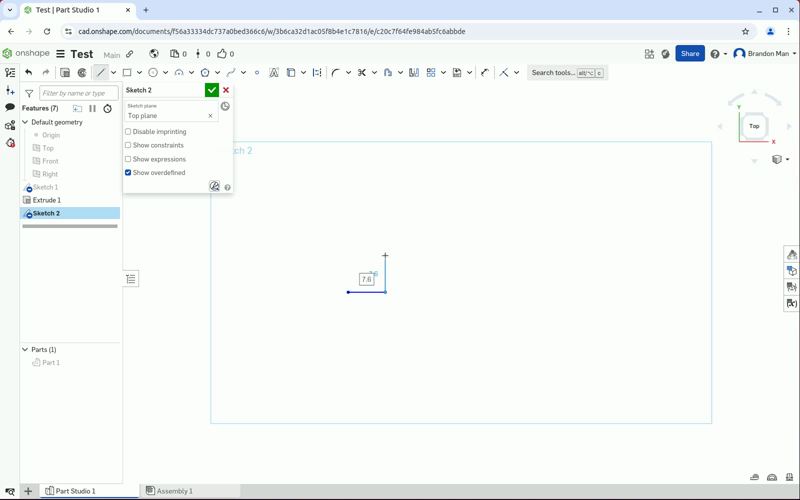
click(385, 255)
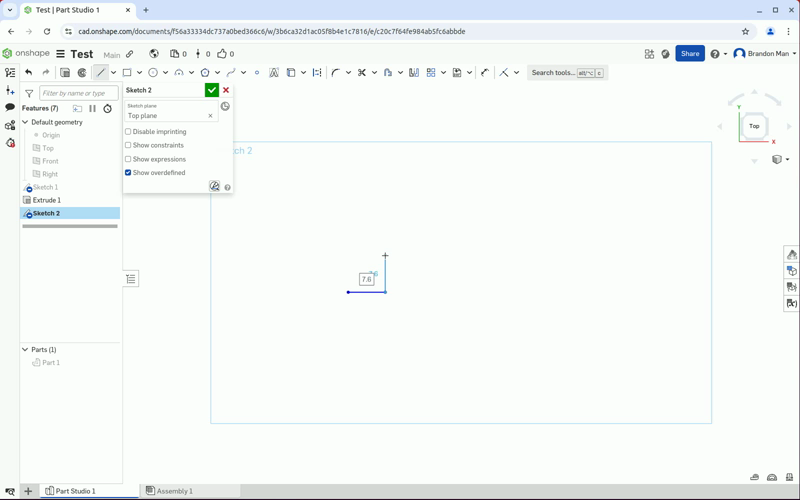
key_up(shift)
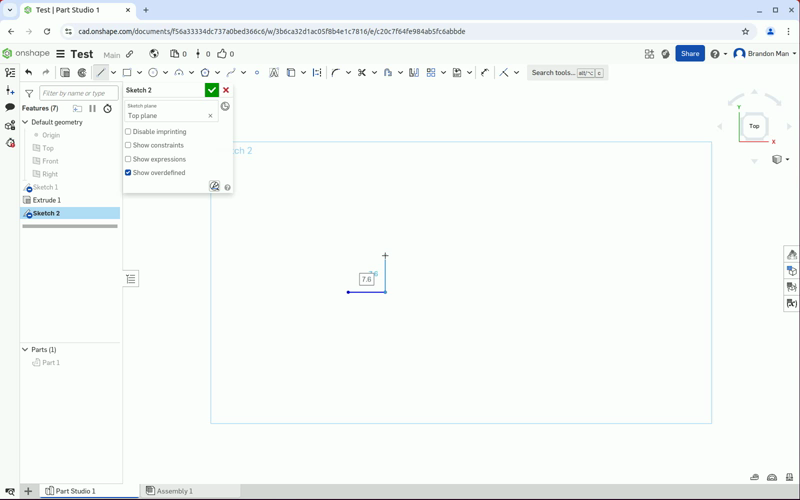
key_down(shift)
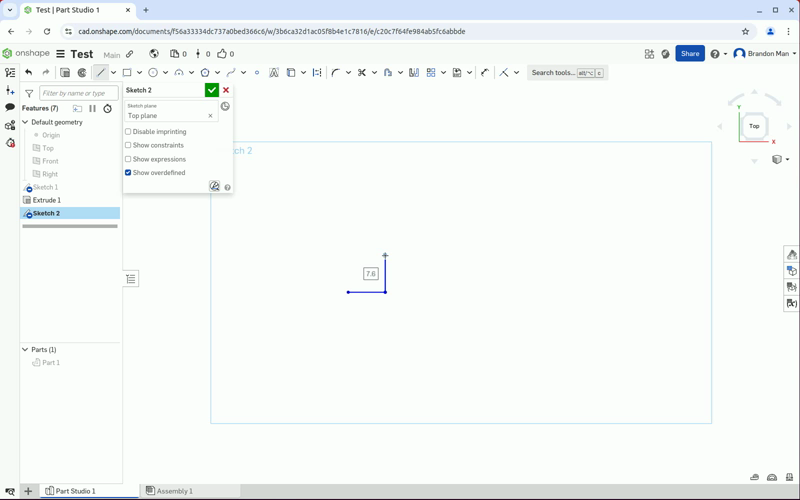
mouse_move(415, 255)
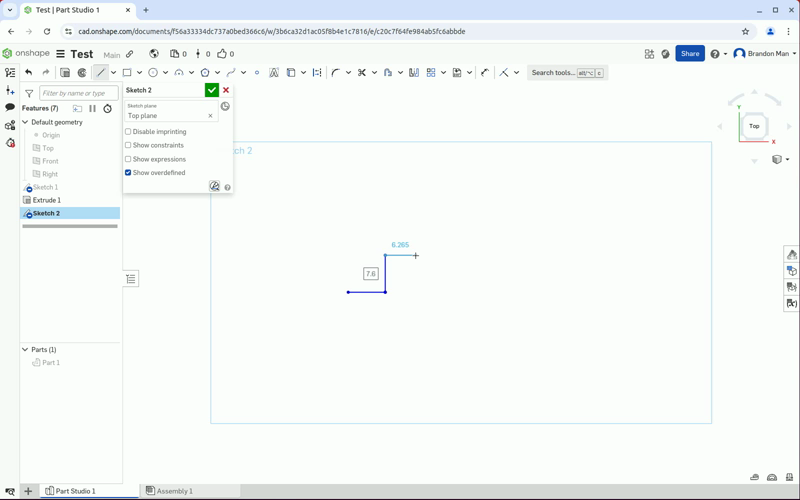
mouse_move(348, 255)
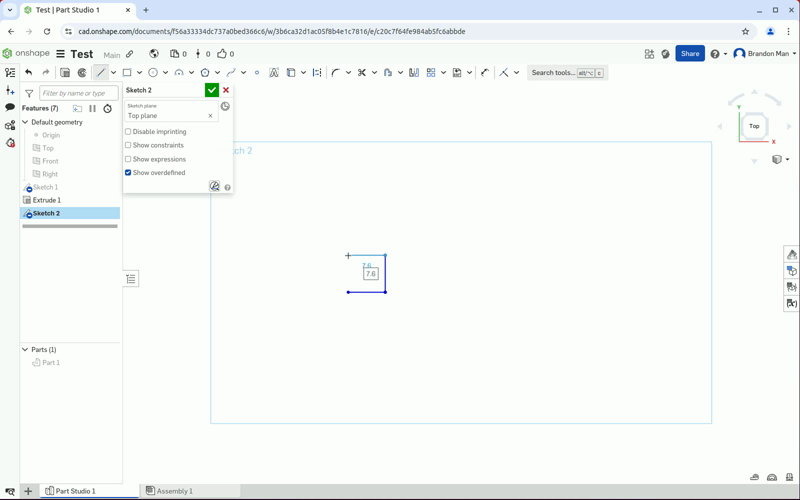
click(348, 255)
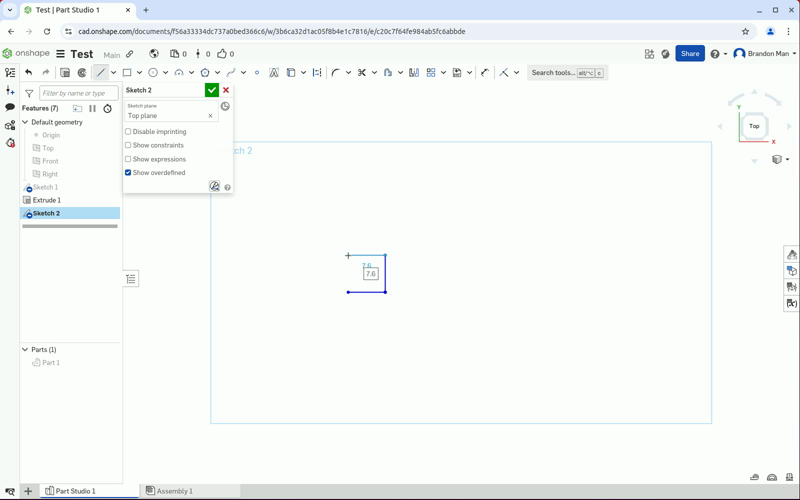
key_up(shift)
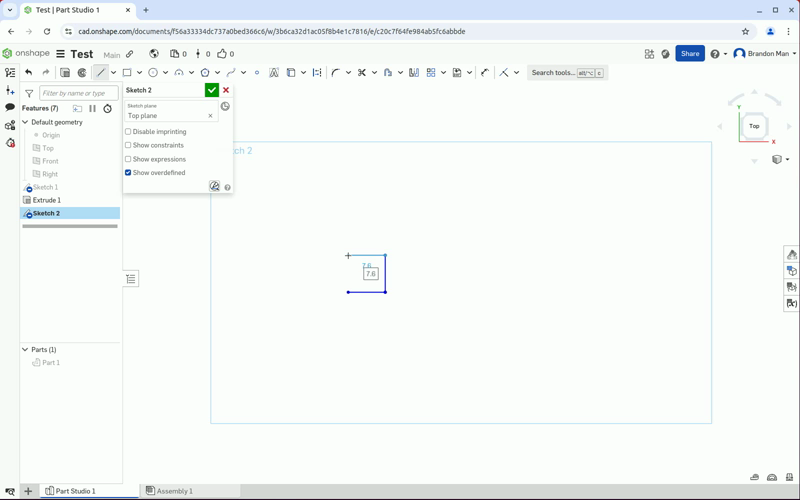
mouse_move(378, 255)
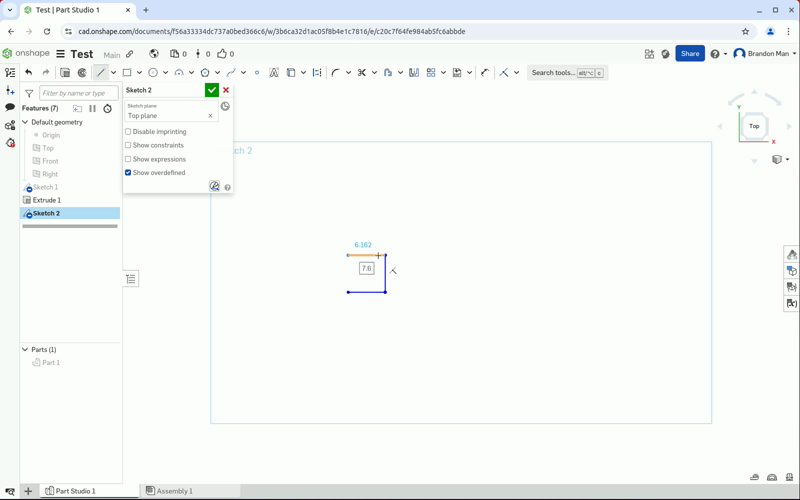
key_down(shift)
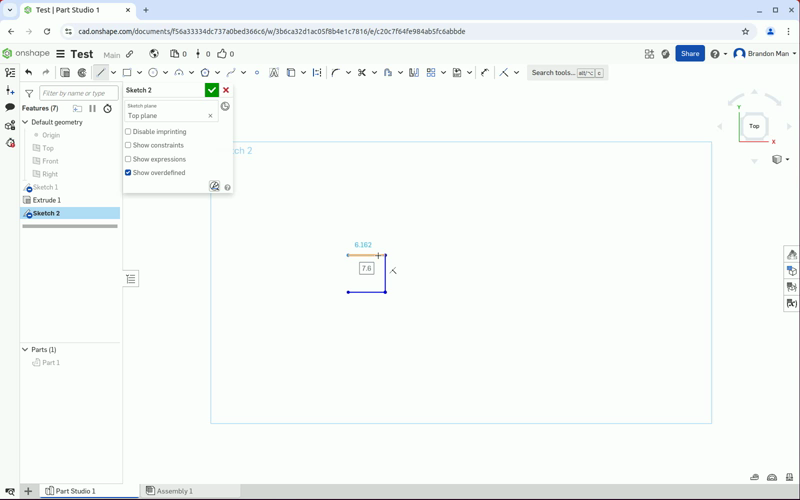
mouse_move(348, 292)
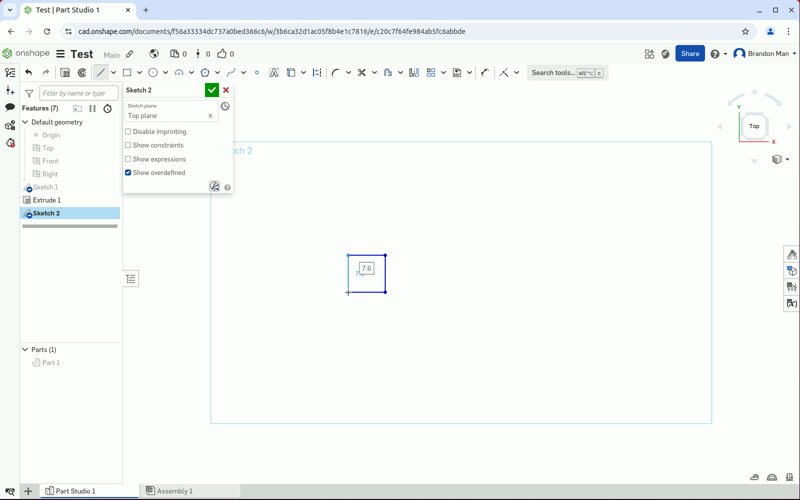
key_up(shift)
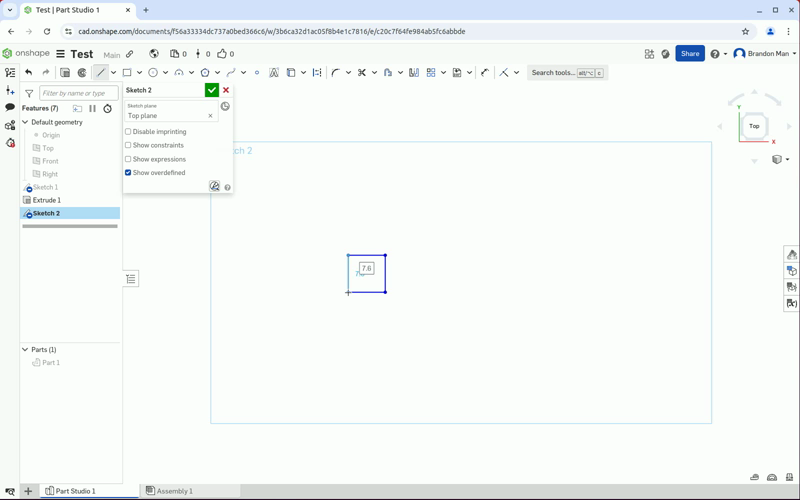
click(348, 292)
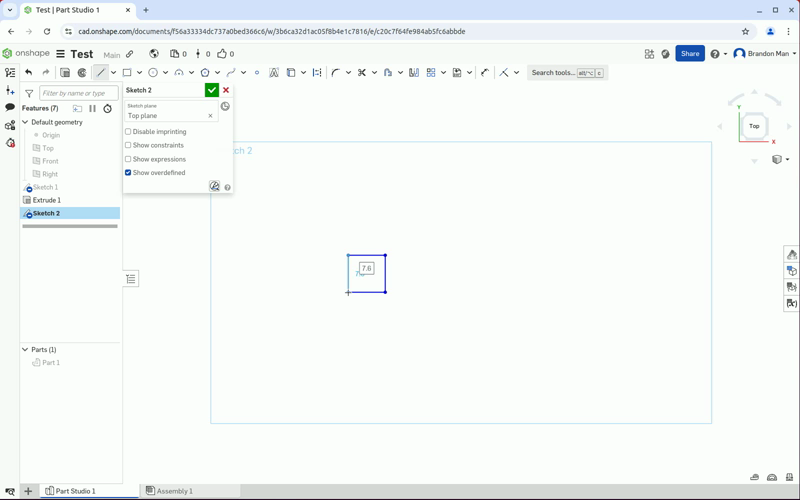
key(esc)
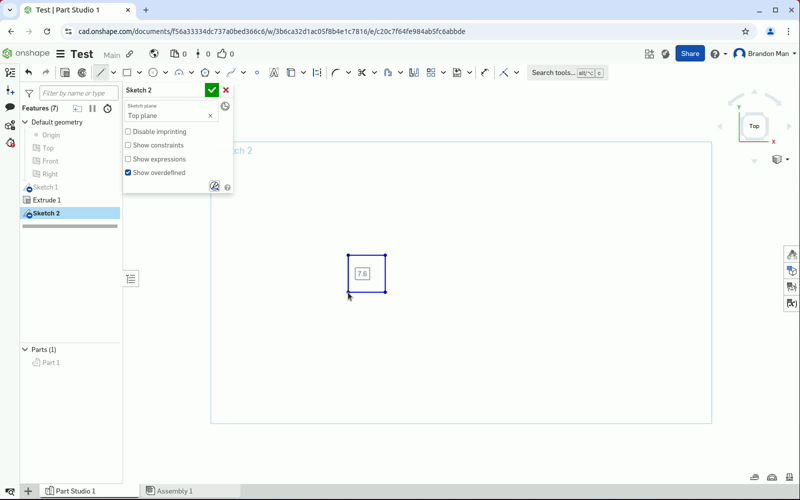
mouse_move(359, 278)
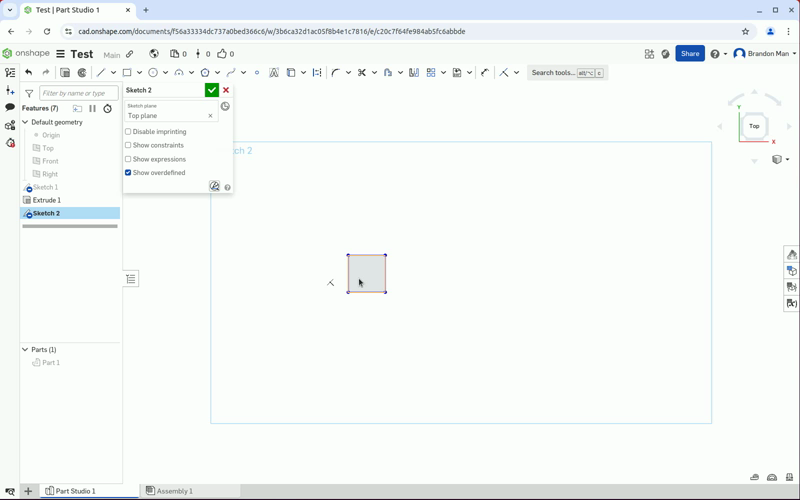
scroll(6)
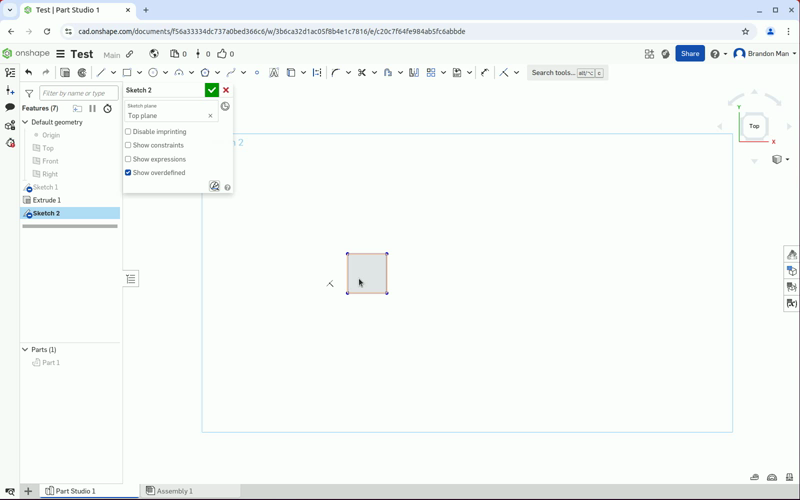
scroll(6)
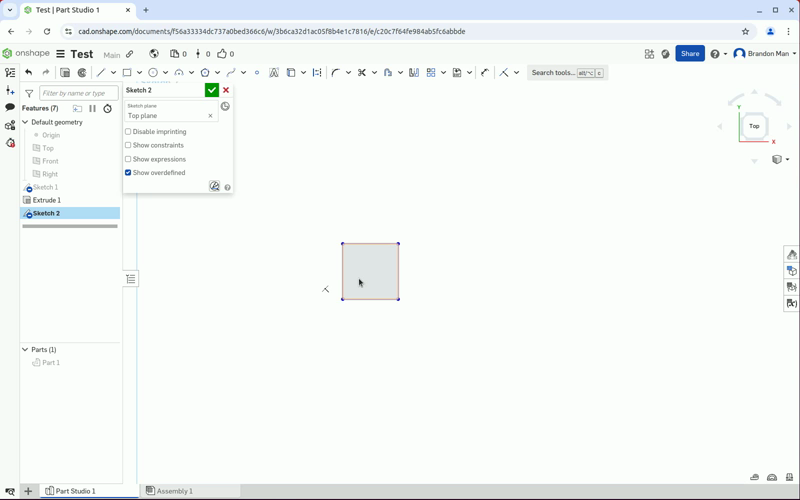
scroll(6)
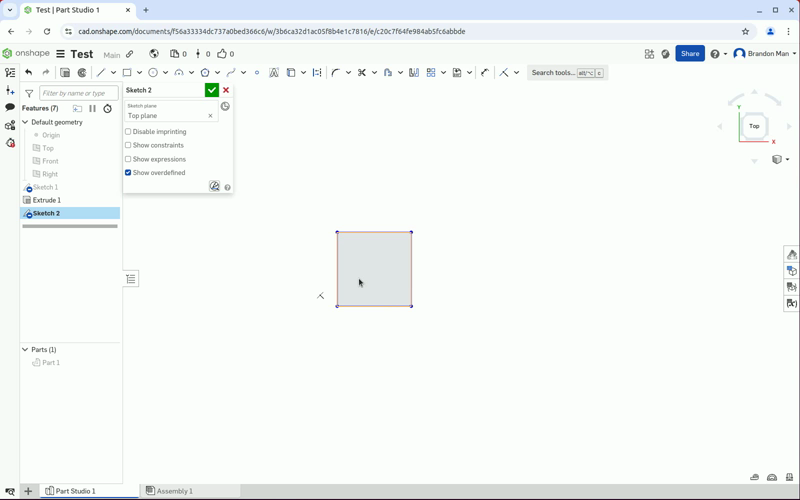
scroll(6)
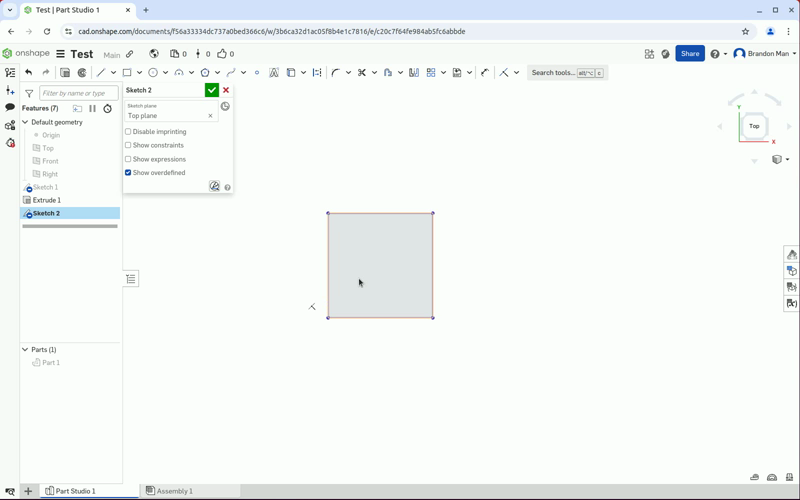
scroll(6)
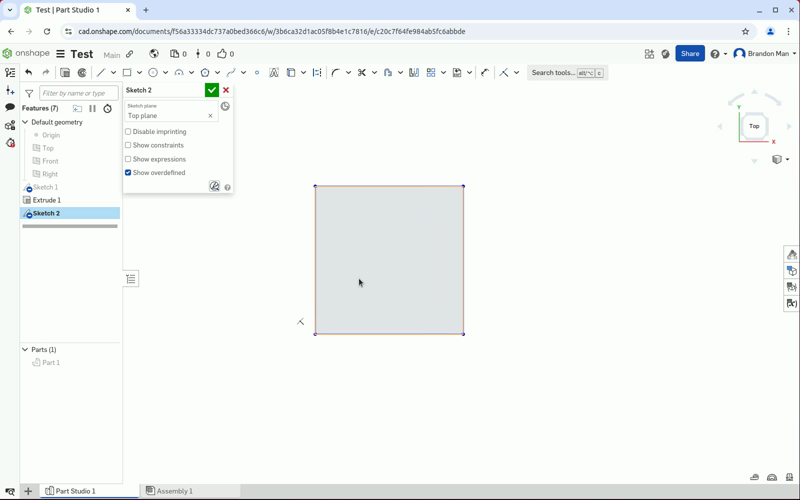
scroll(6)
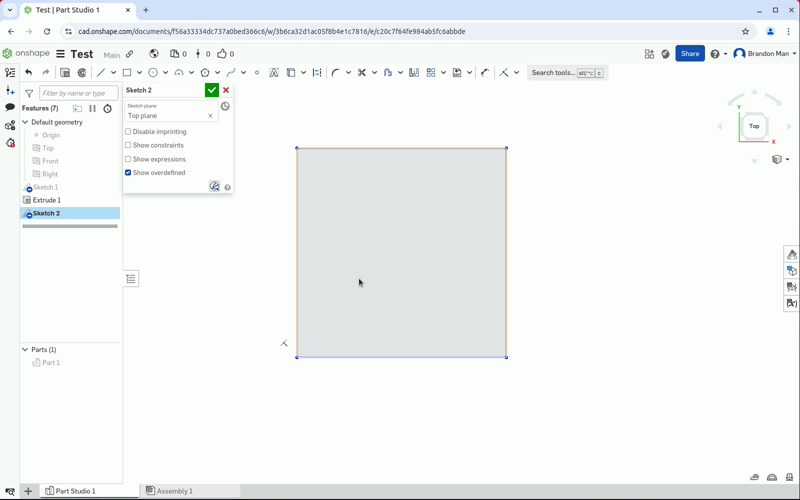
scroll(6)
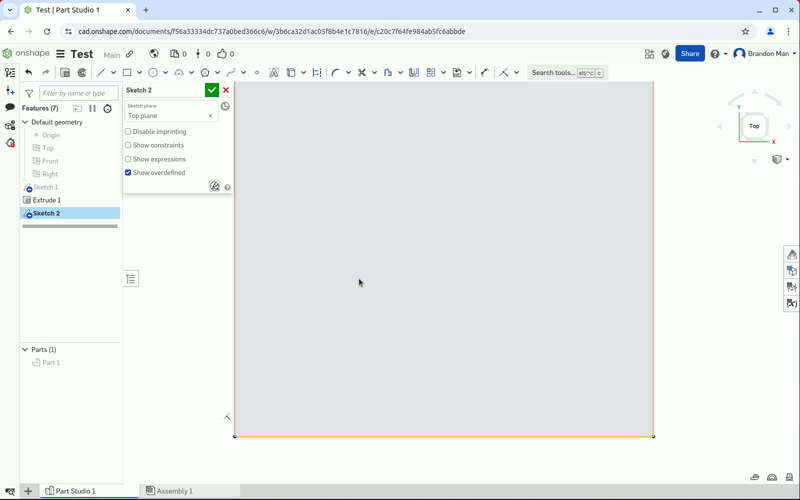
click(359, 278)
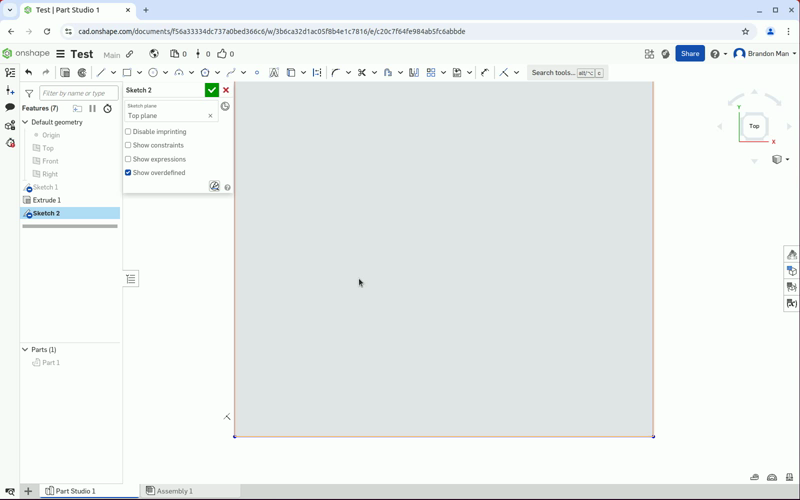
scroll(-6)
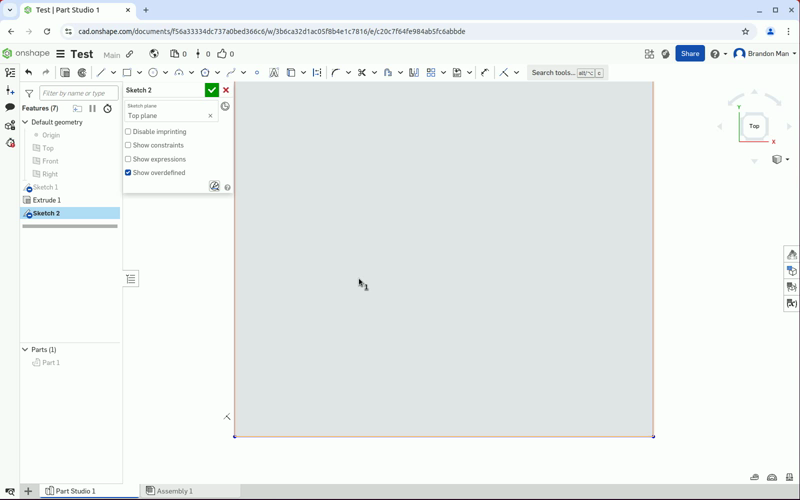
scroll(-6)
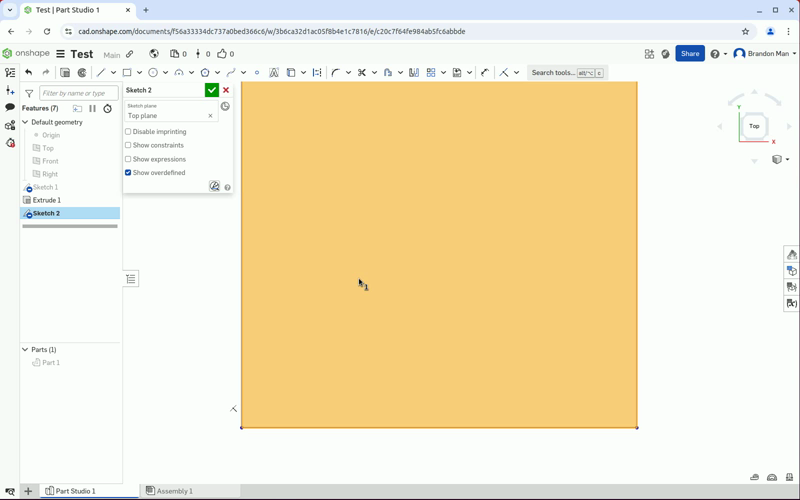
scroll(-6)
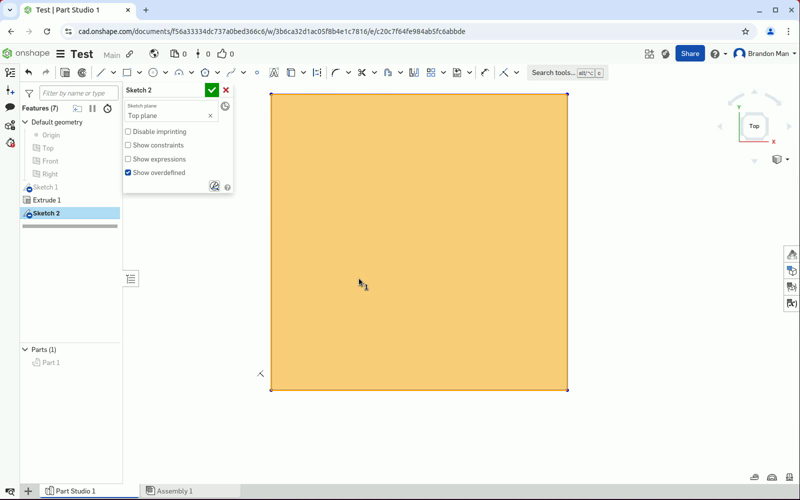
scroll(-6)
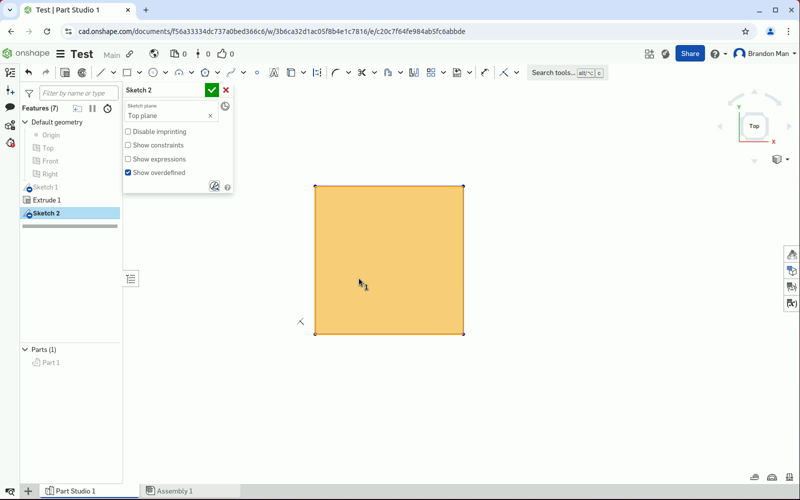
scroll(-6)
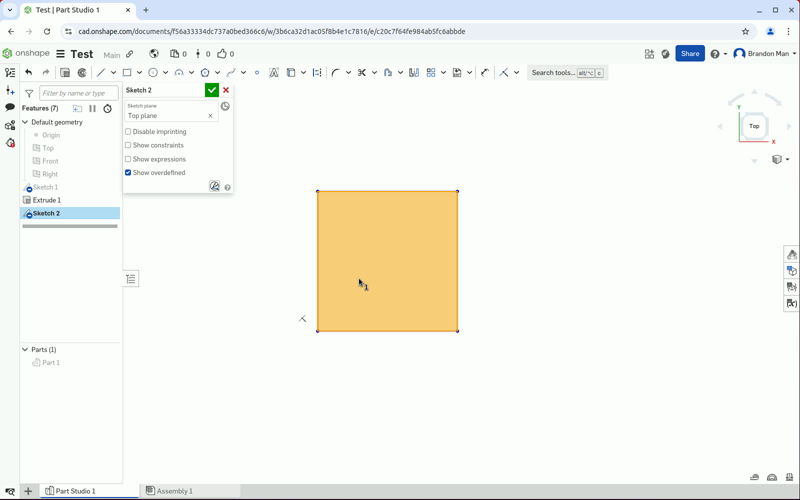
scroll(-6)
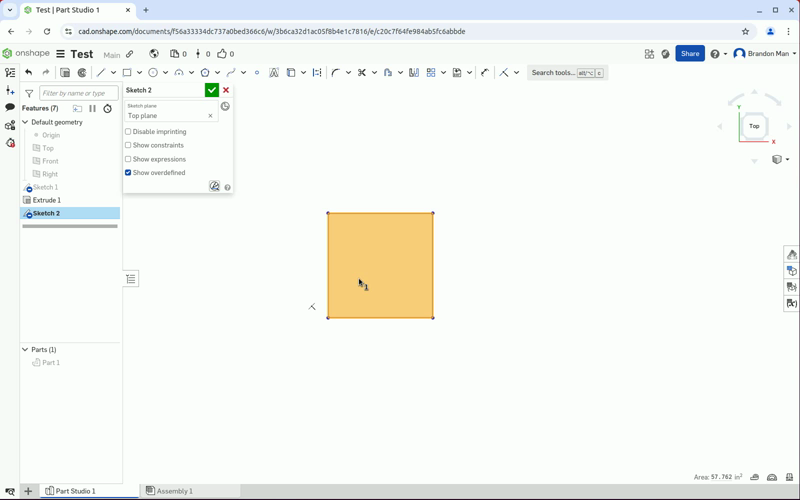
scroll(-6)
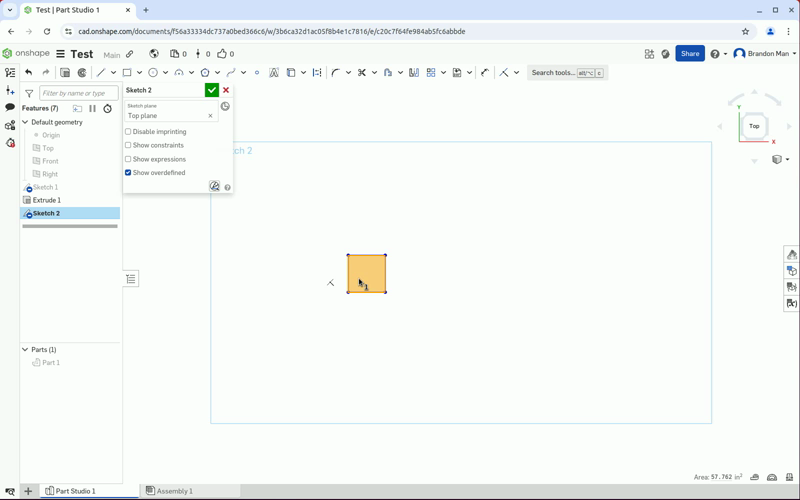
mouse_move(73, 352)
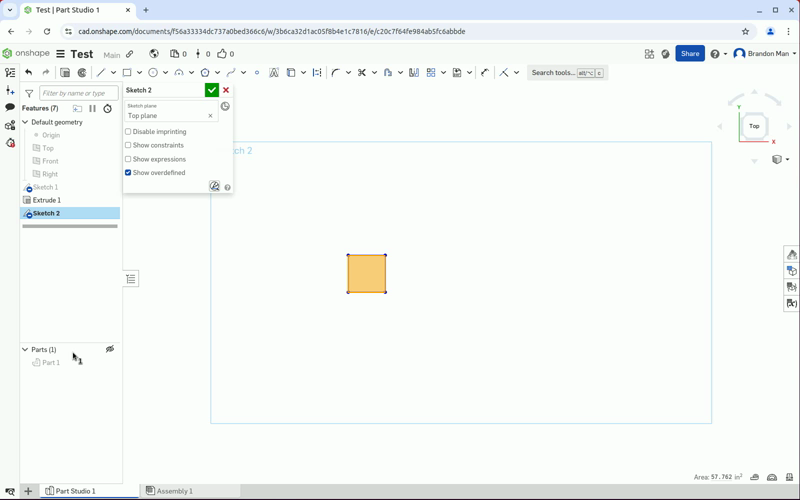
key(shift+y)
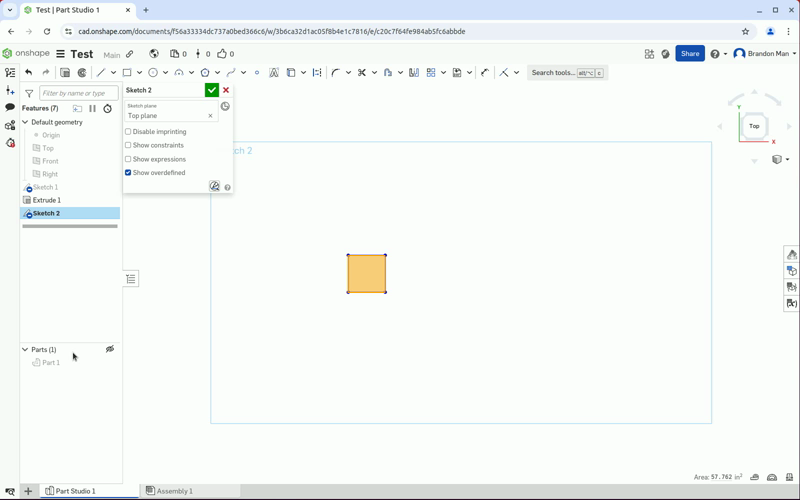
key(shift+e)
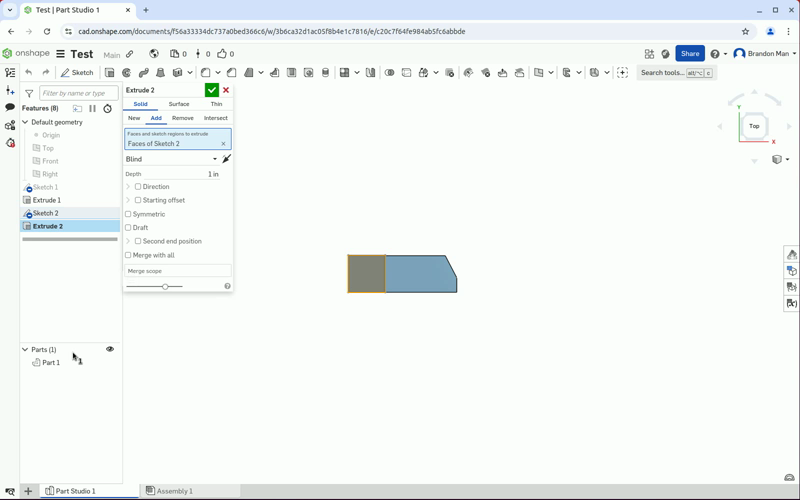
mouse_move(143, 106)
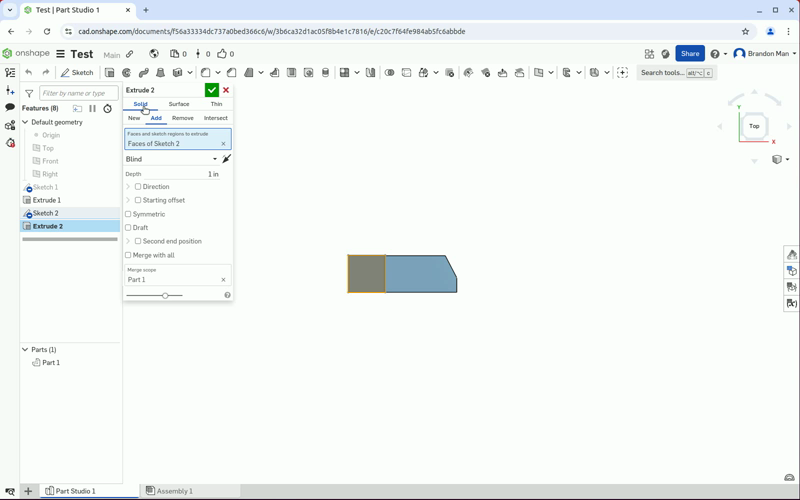
click(143, 106)
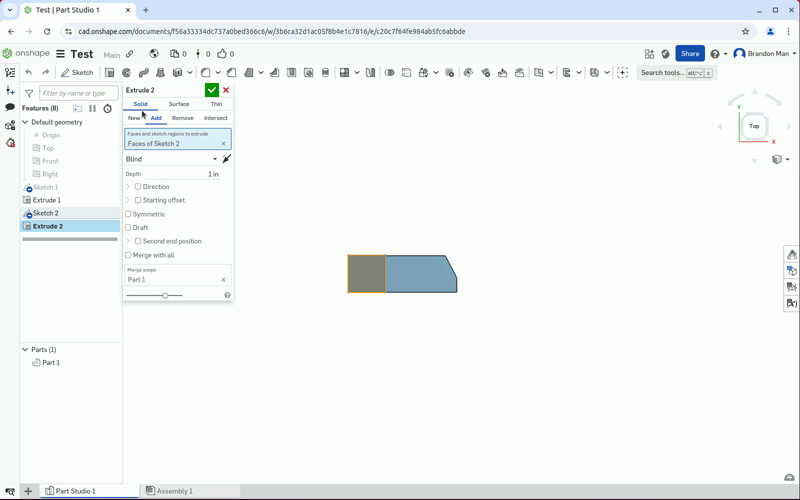
mouse_move(137, 120)
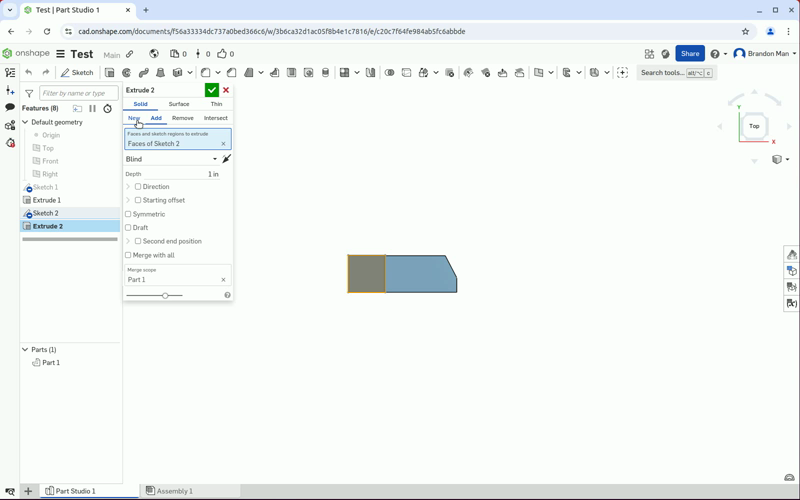
click(137, 120)
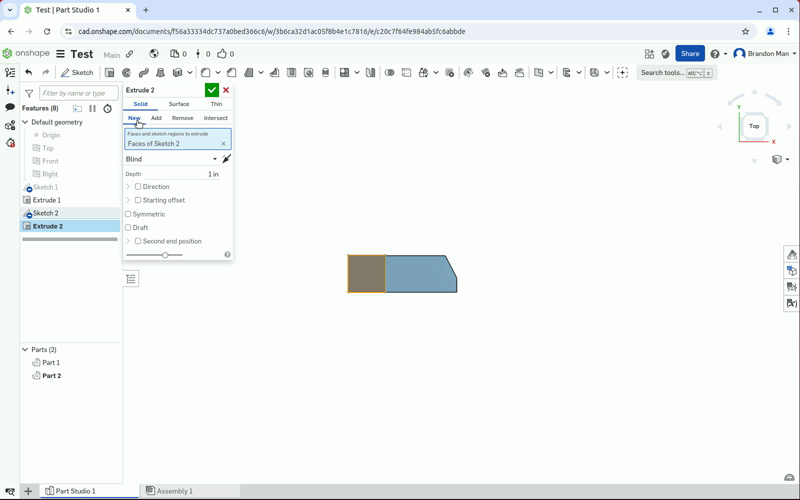
key(tab, 4)
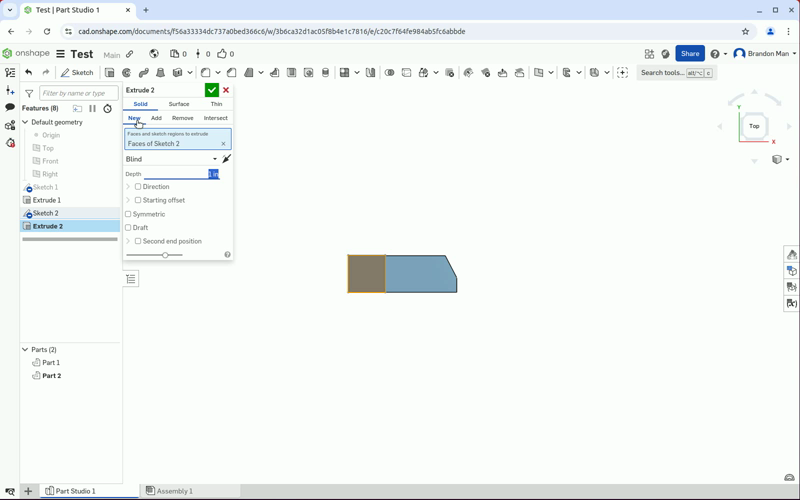
text(1.926)
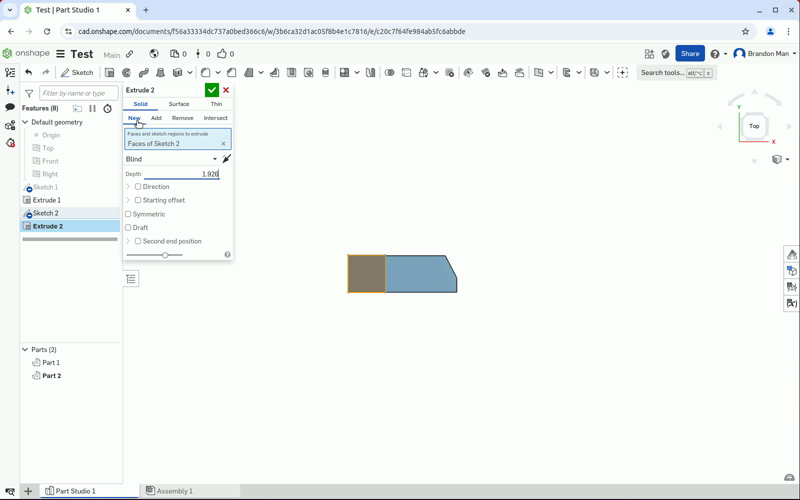
key(enter)
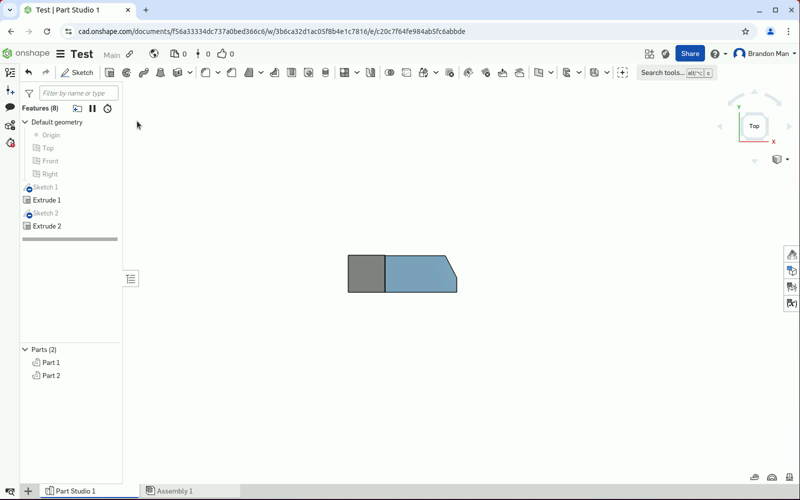
key(shift+h)
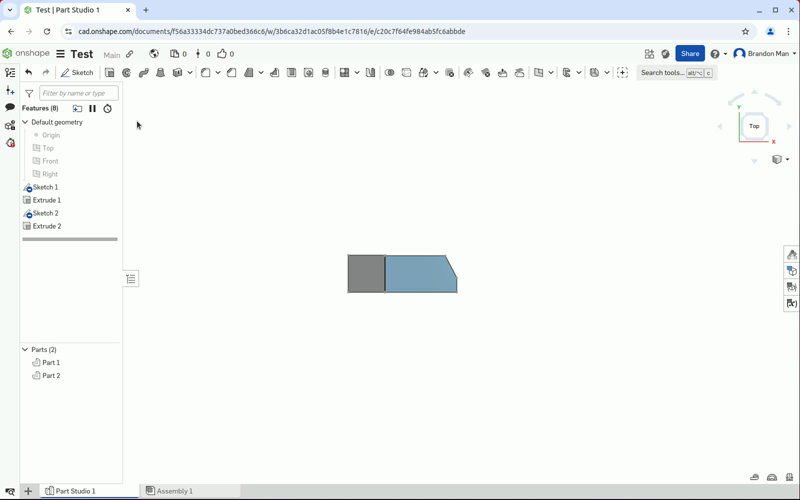
key(shift+h)
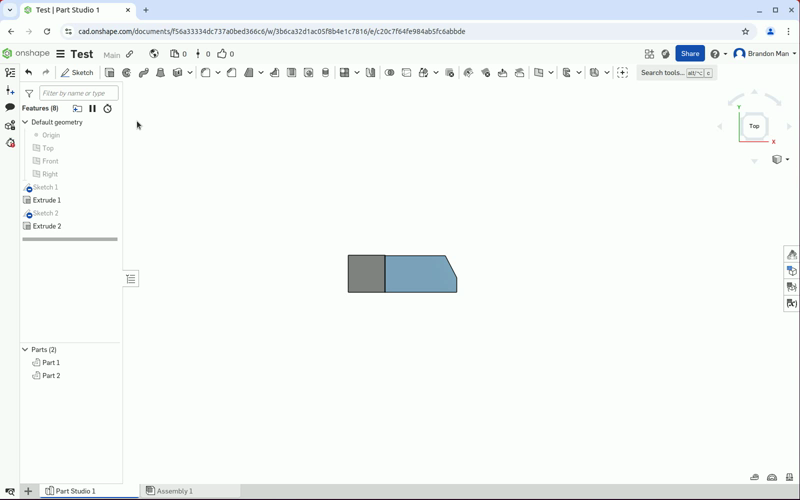
mouse_move(73, 189)
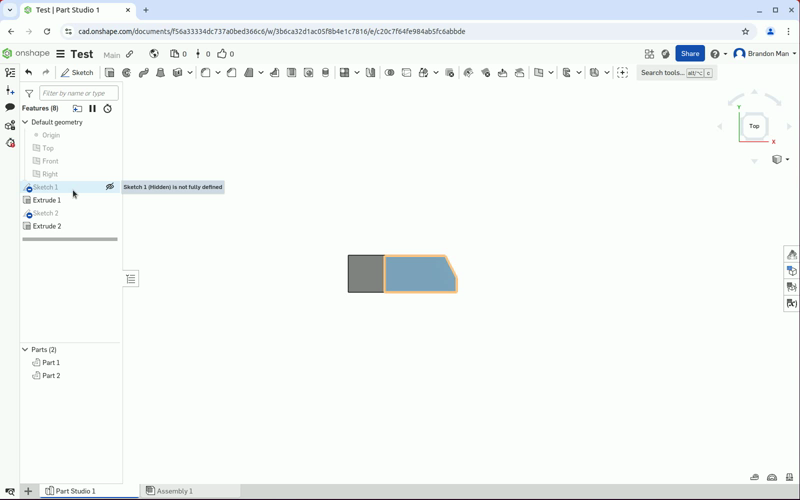
click(73, 189)
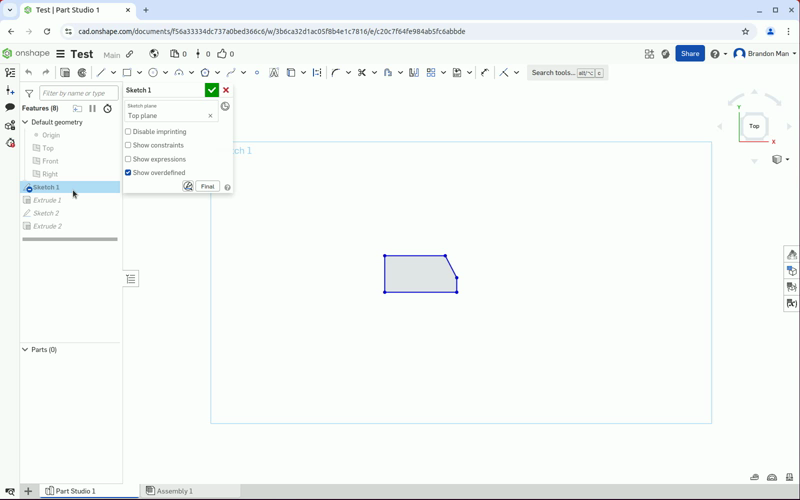
mouse_move(229, 92)
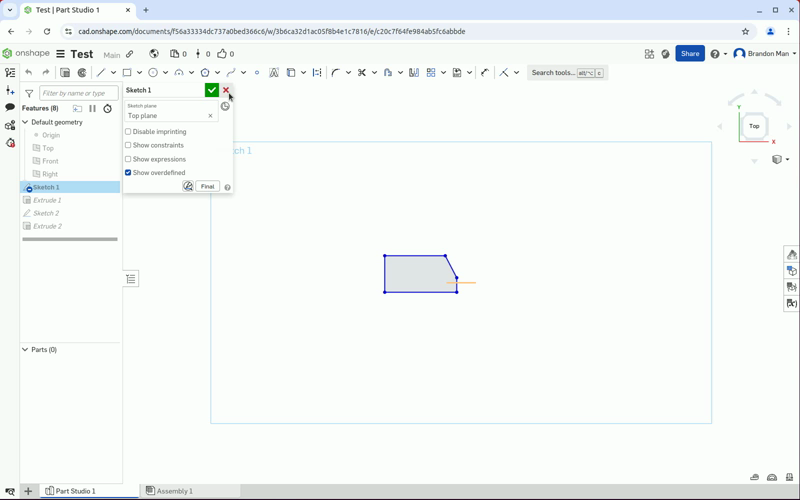
click(229, 92)
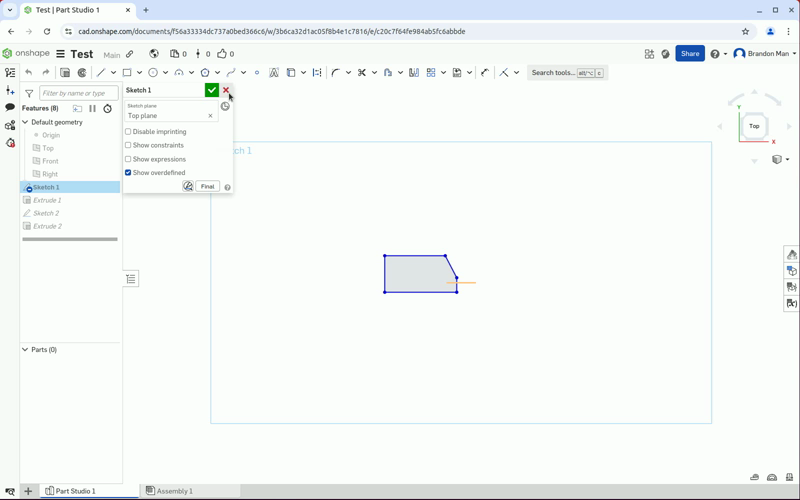
key(shift+s)
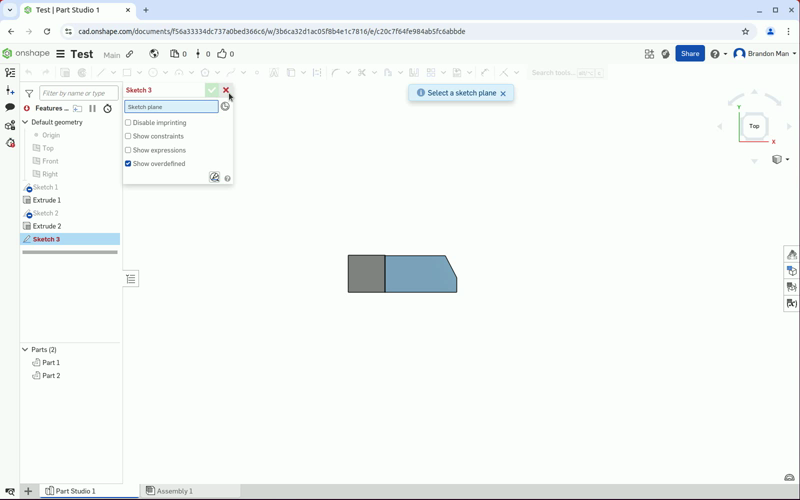
mouse_move(73, 150)
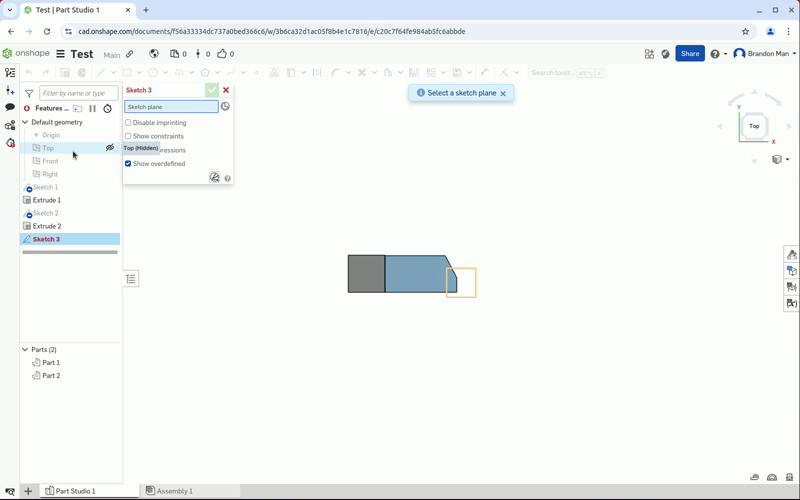
click(73, 150)
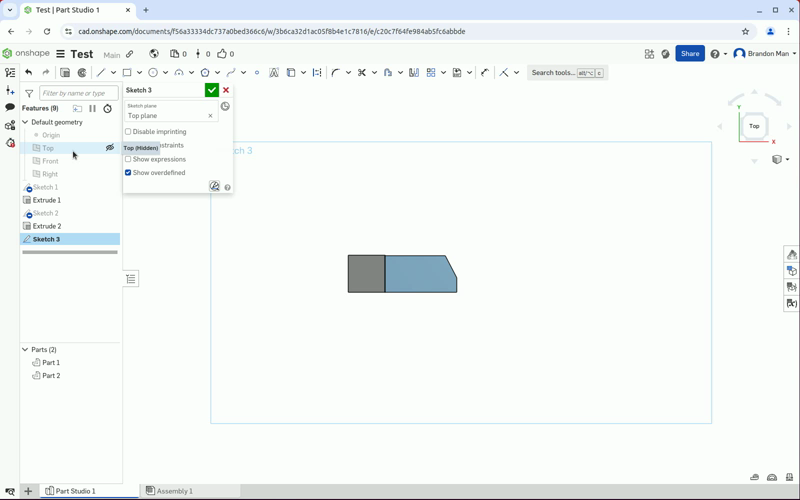
mouse_move(73, 352)
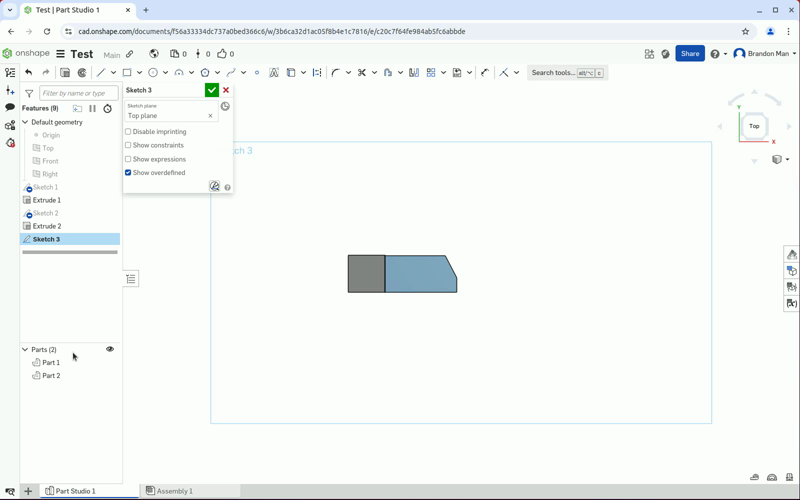
key(y)
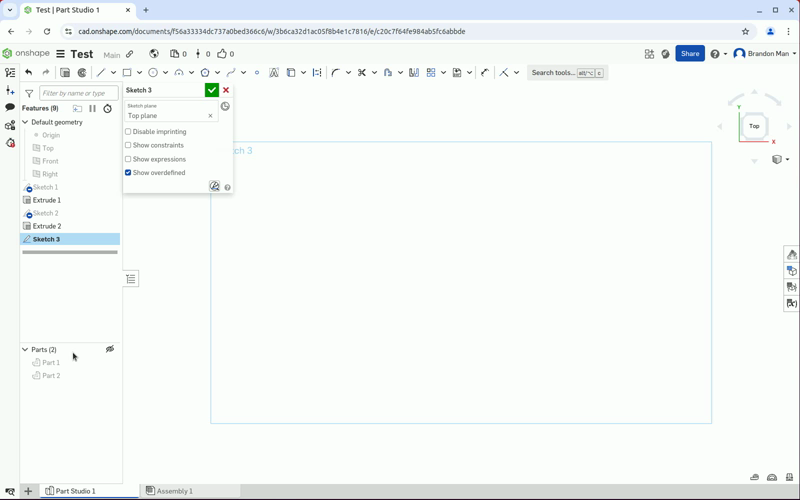
key(l)
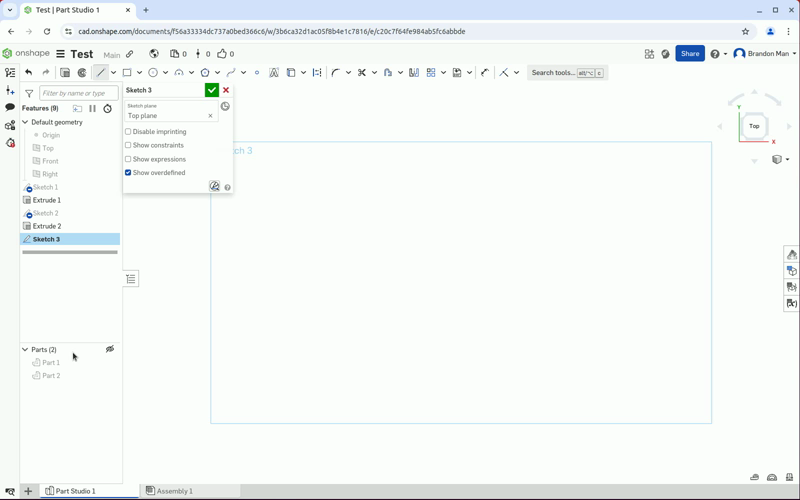
key_down(shift)
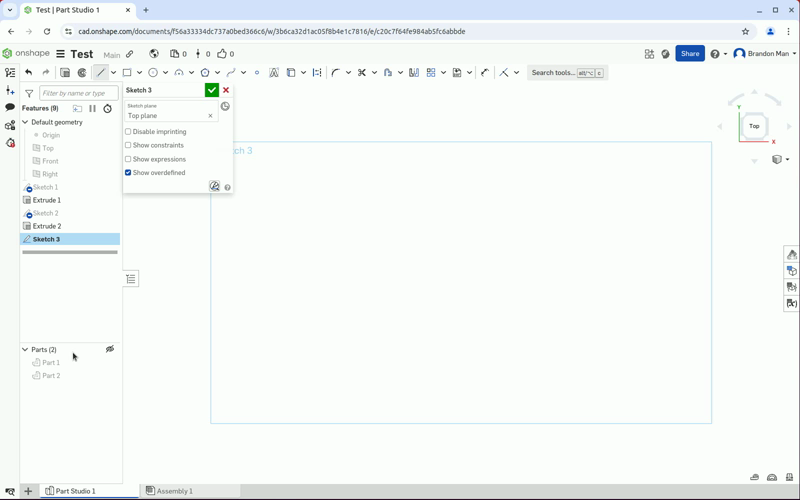
mouse_move(348, 292)
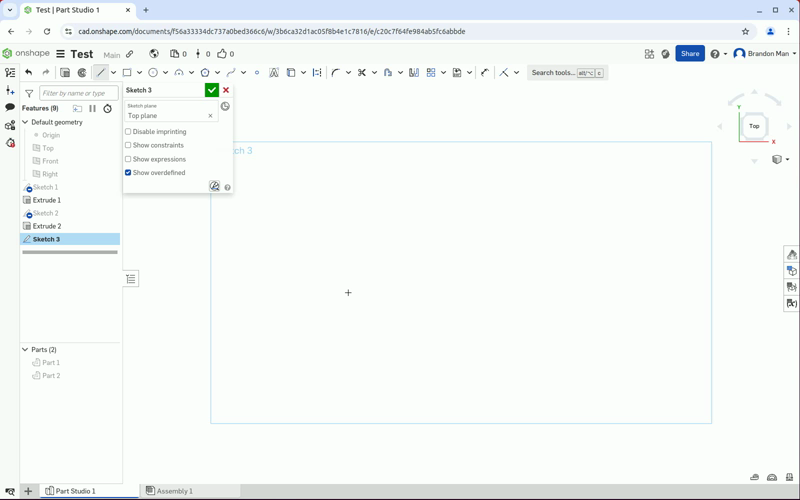
click(348, 292)
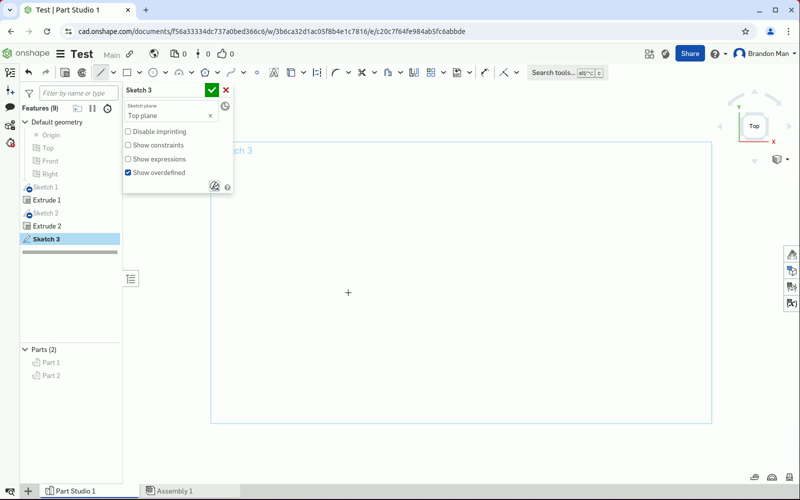
key_up(shift)
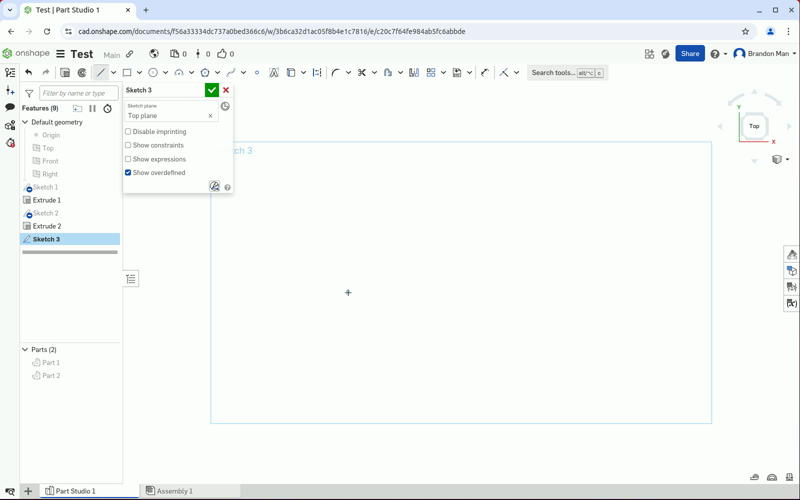
key_down(shift)
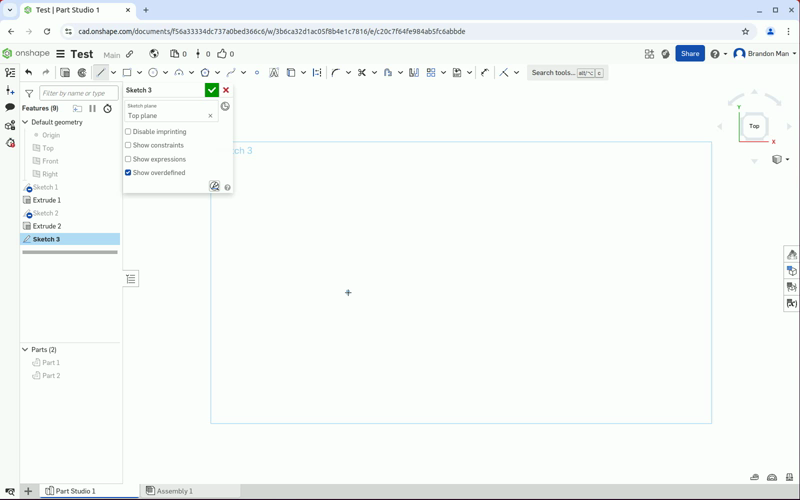
mouse_move(378, 292)
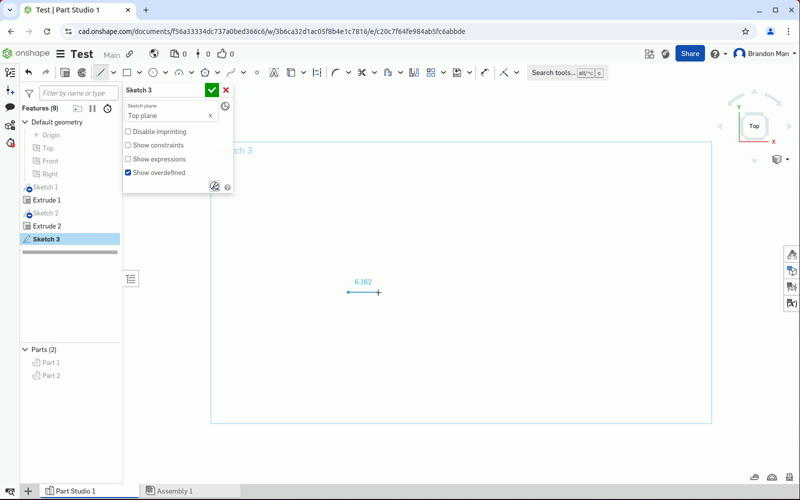
mouse_move(385, 292)
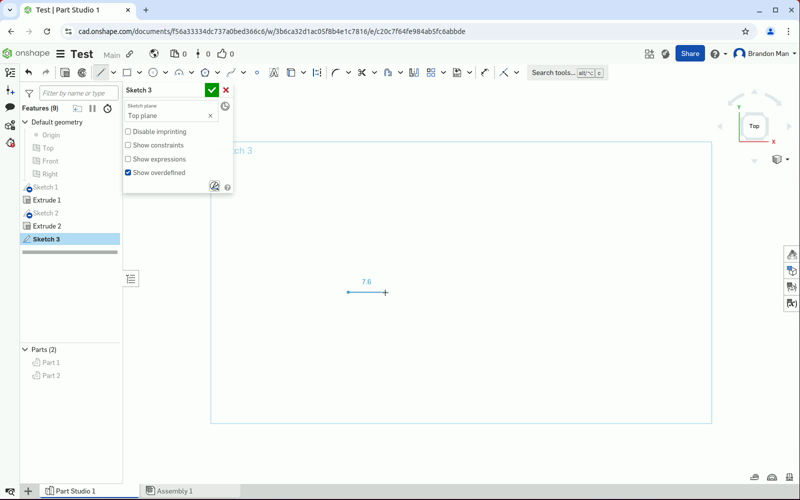
click(385, 292)
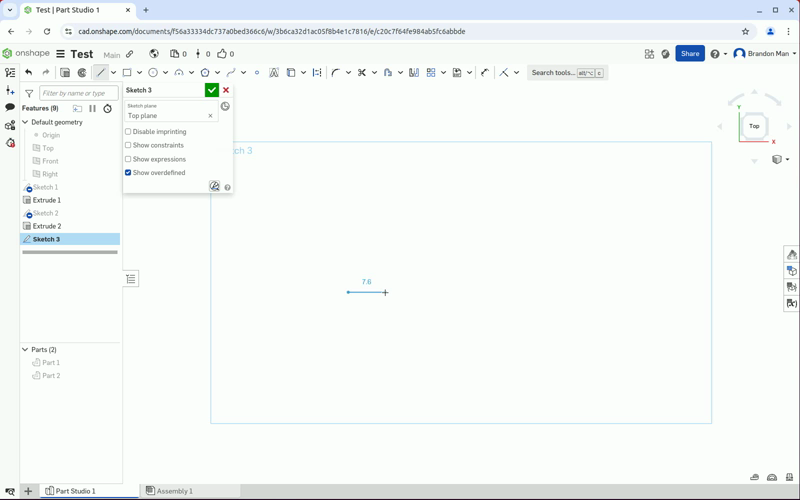
key_up(shift)
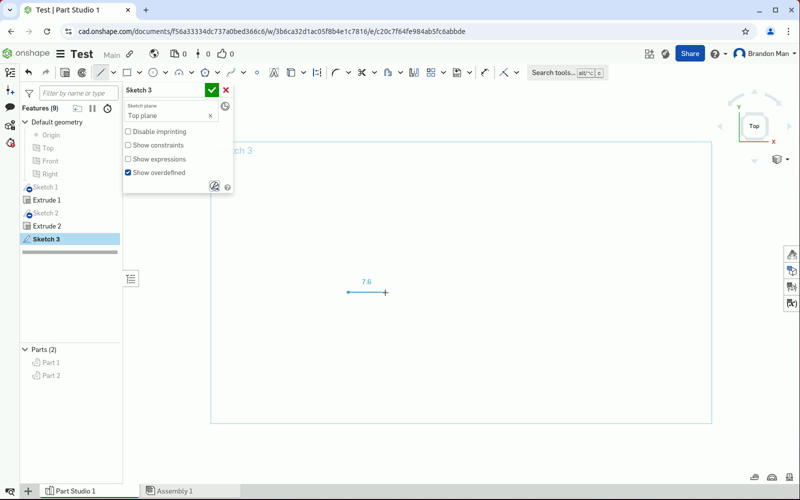
key_down(shift)
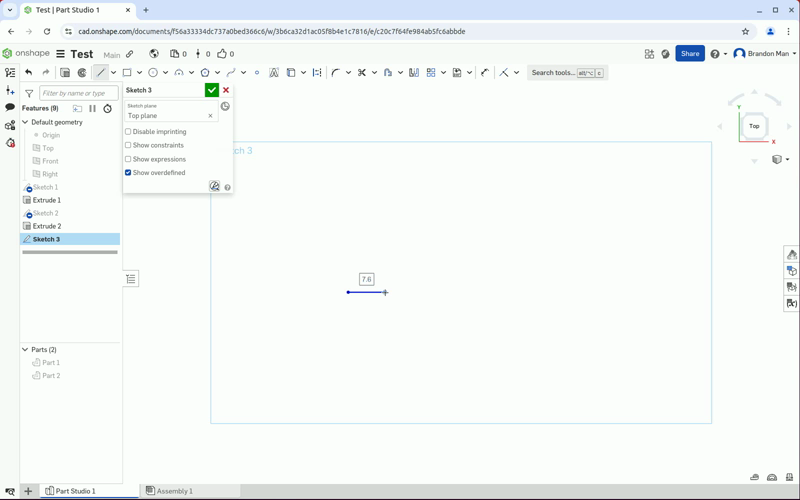
mouse_move(415, 292)
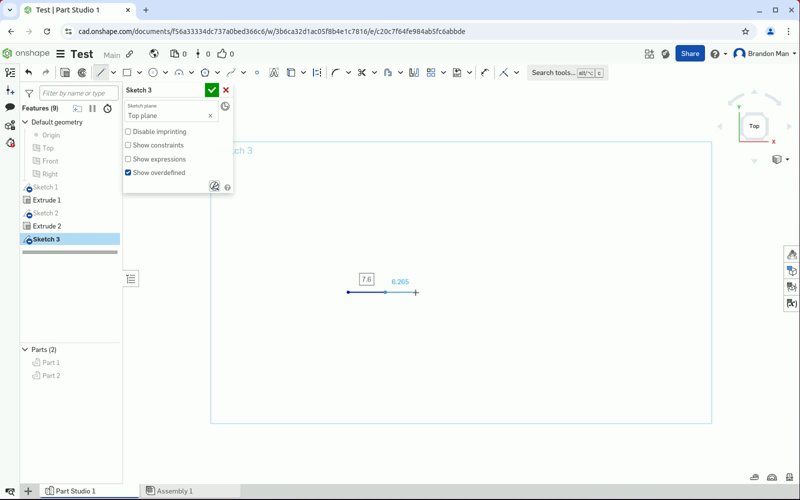
mouse_move(385, 255)
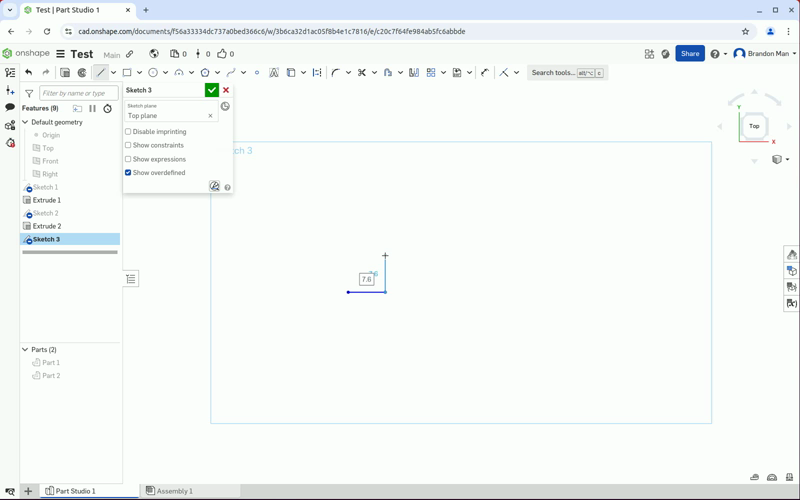
click(385, 255)
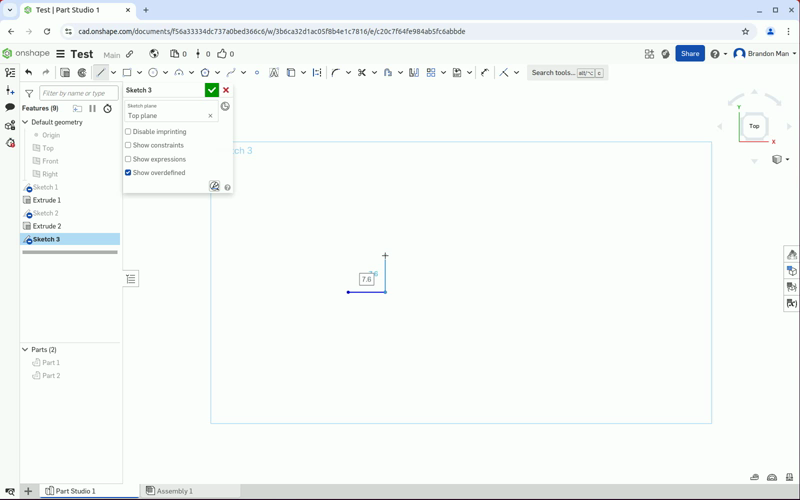
key_up(shift)
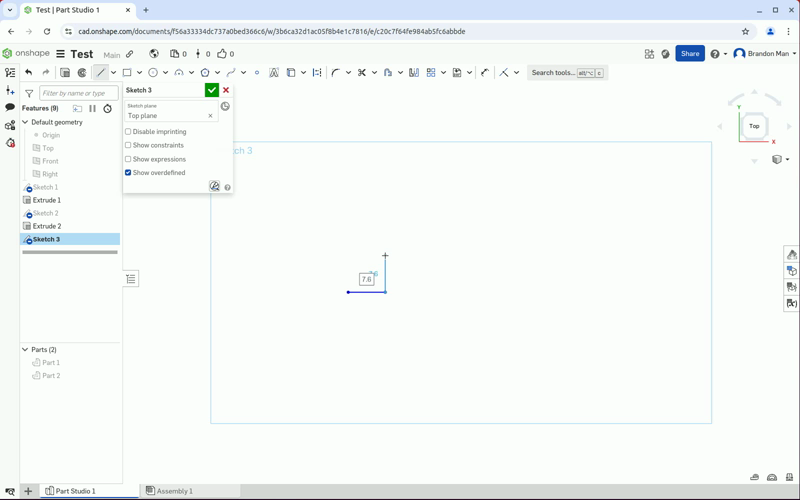
key_down(shift)
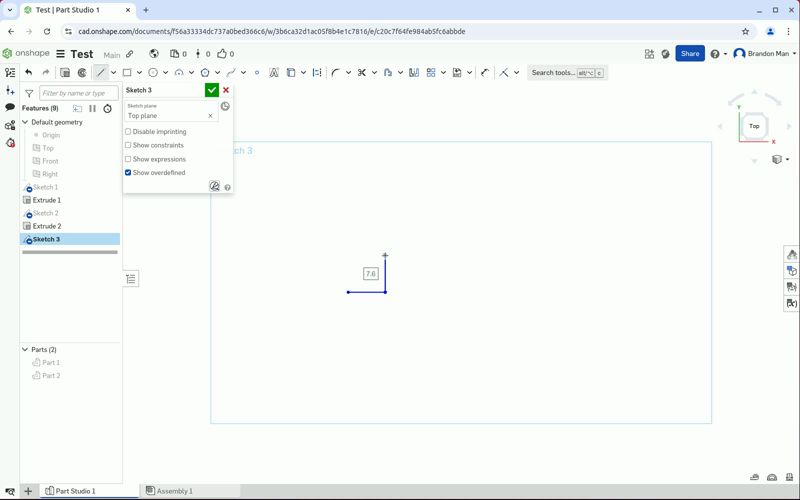
mouse_move(415, 255)
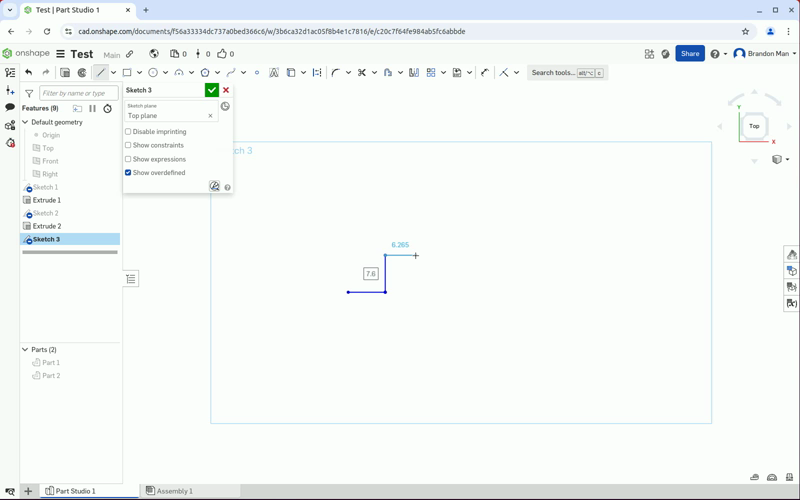
mouse_move(348, 255)
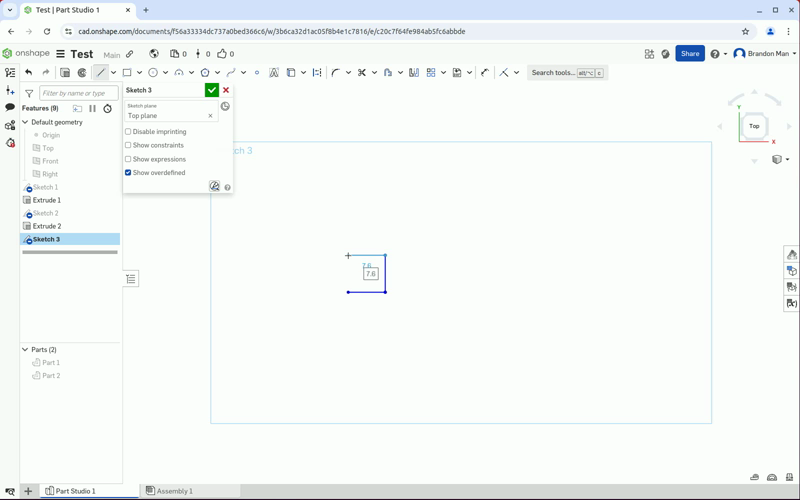
click(348, 255)
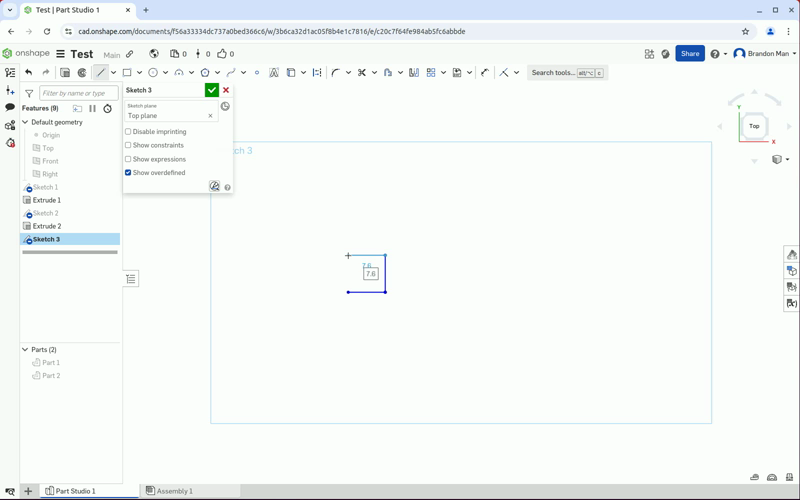
key_up(shift)
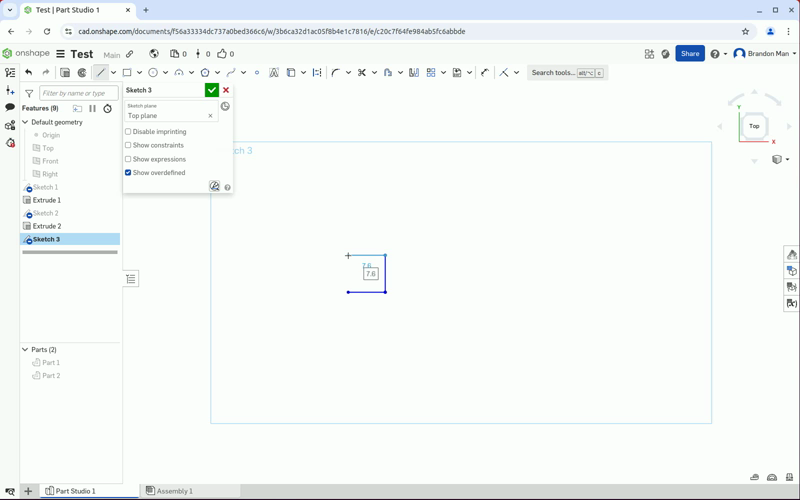
mouse_move(378, 255)
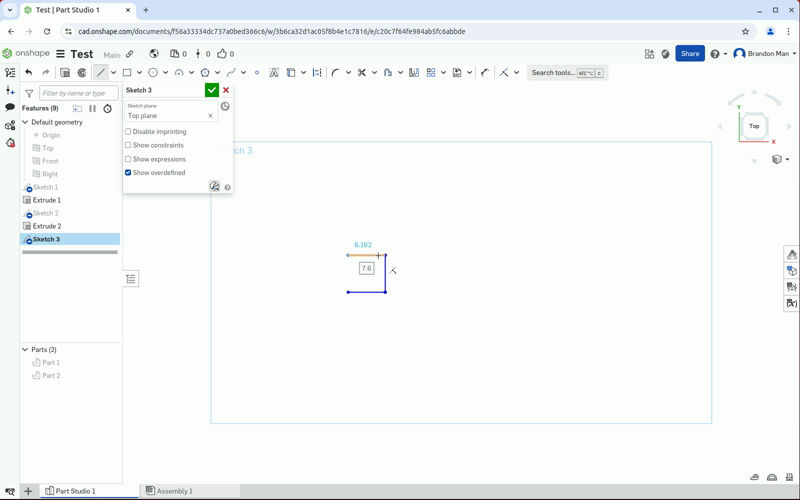
key_down(shift)
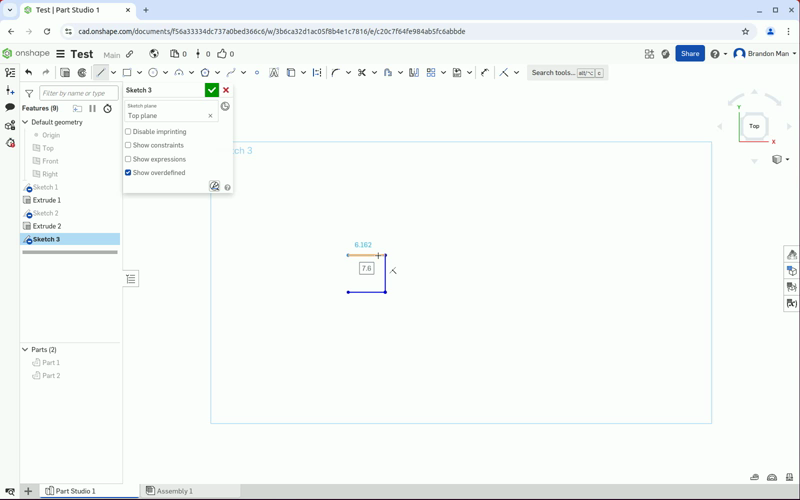
mouse_move(348, 292)
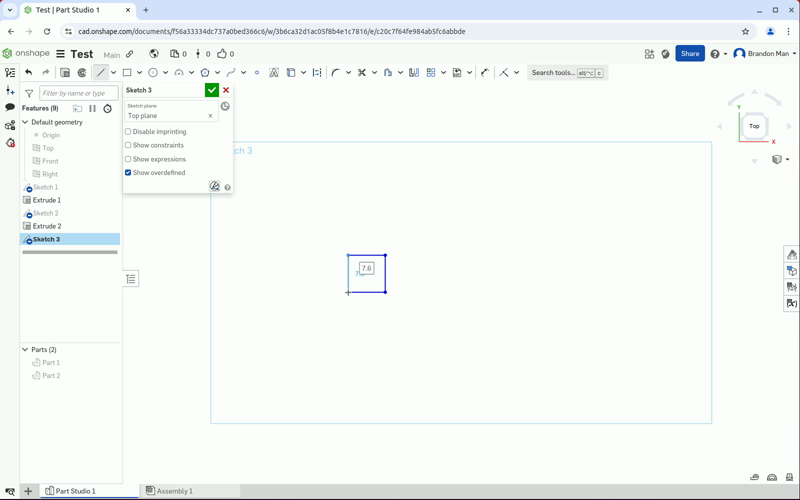
key_up(shift)
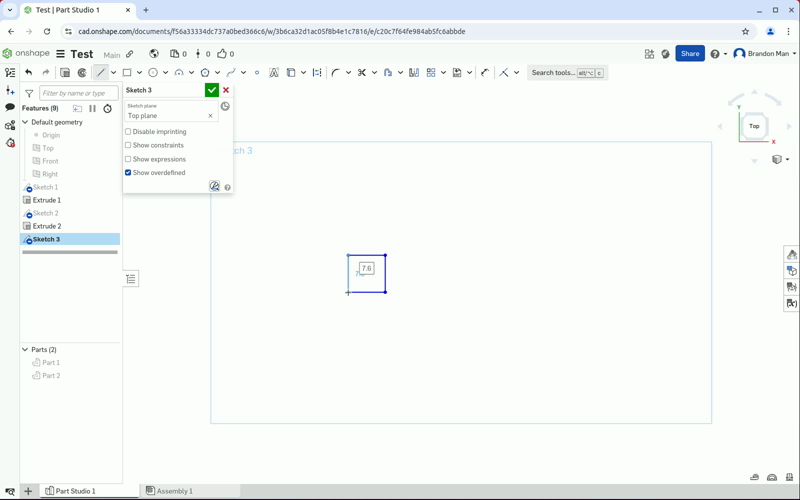
click(348, 292)
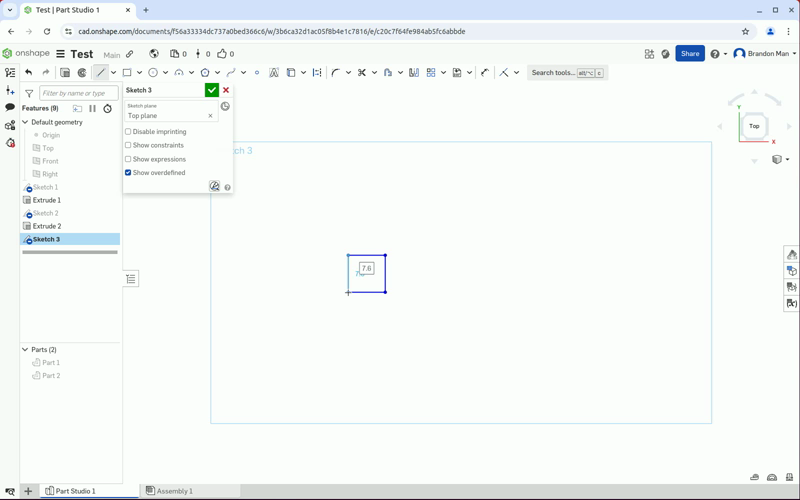
key(esc)
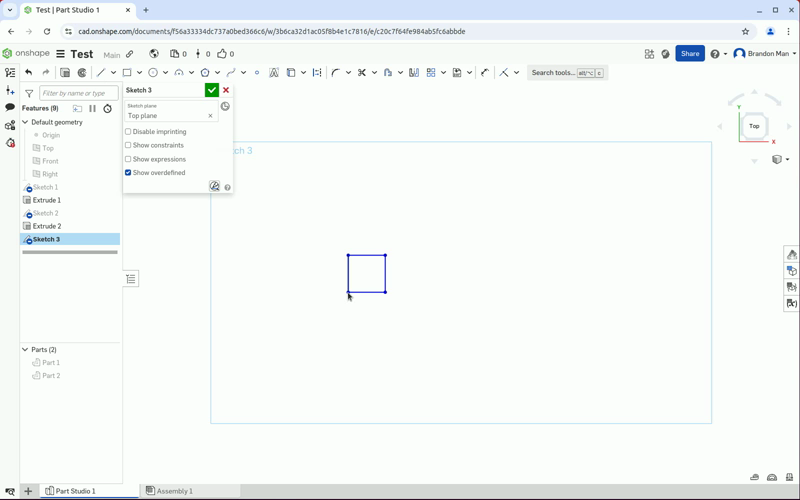
mouse_move(370, 284)
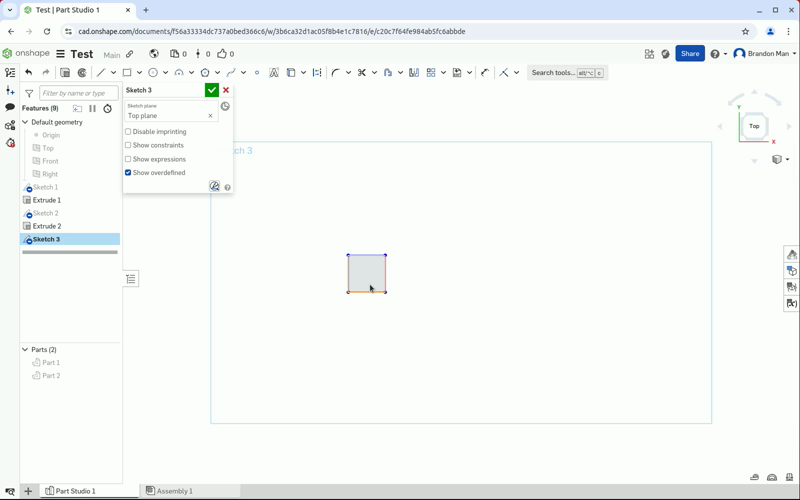
scroll(6)
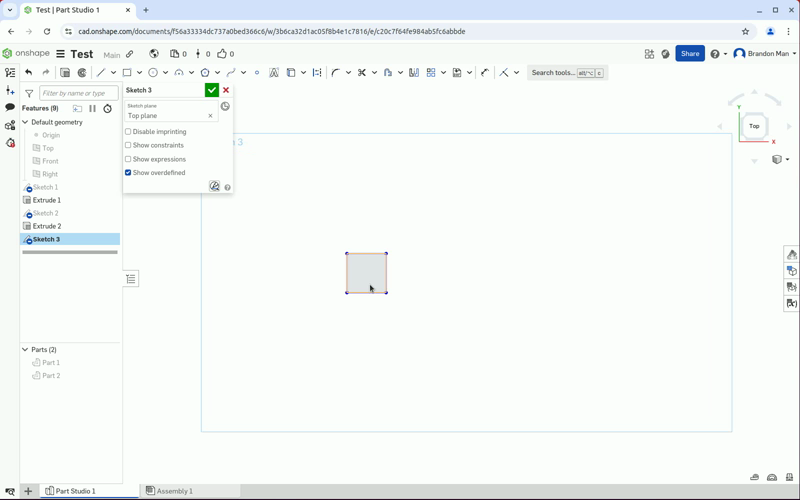
scroll(6)
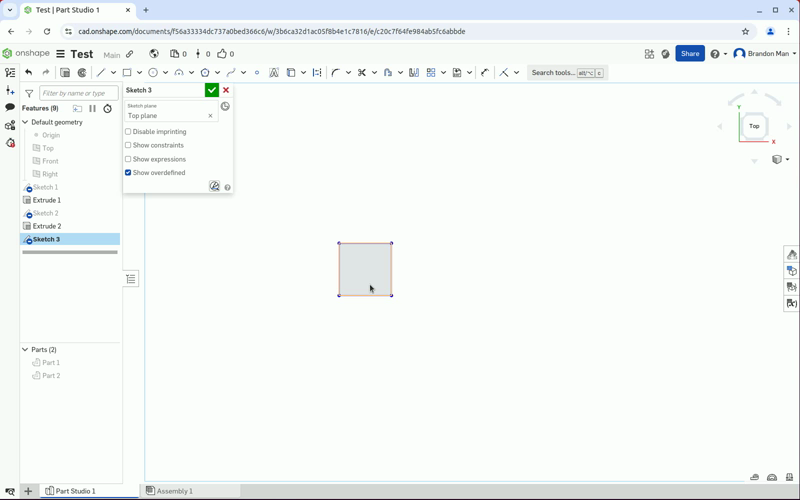
scroll(6)
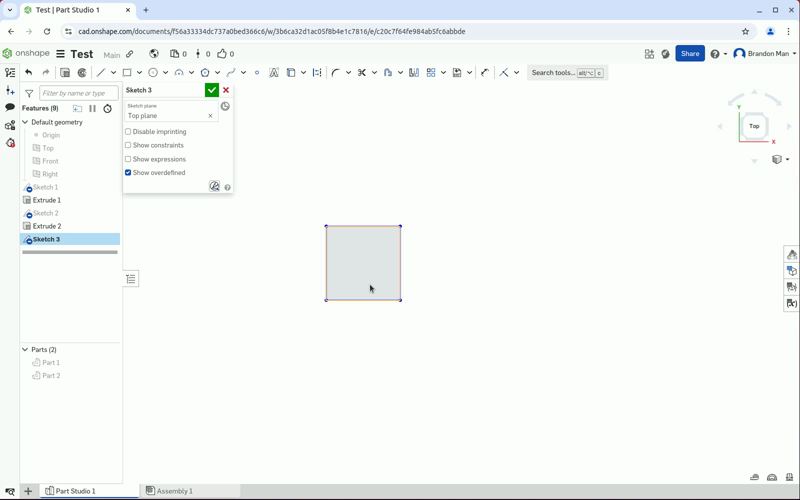
scroll(6)
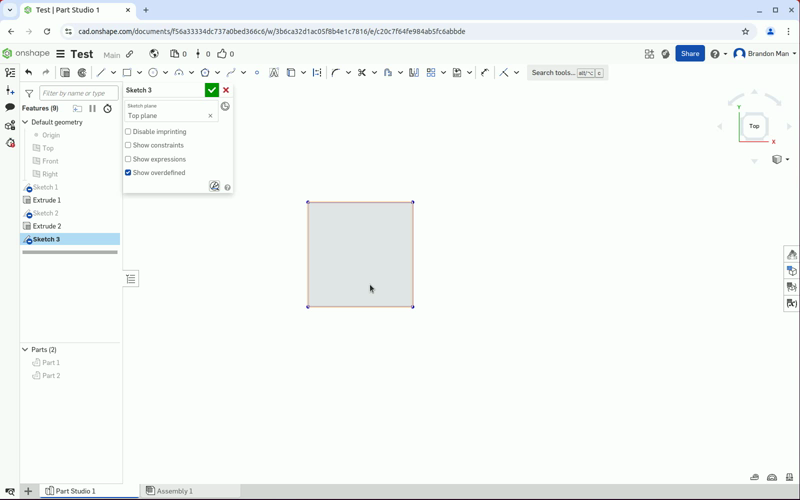
scroll(6)
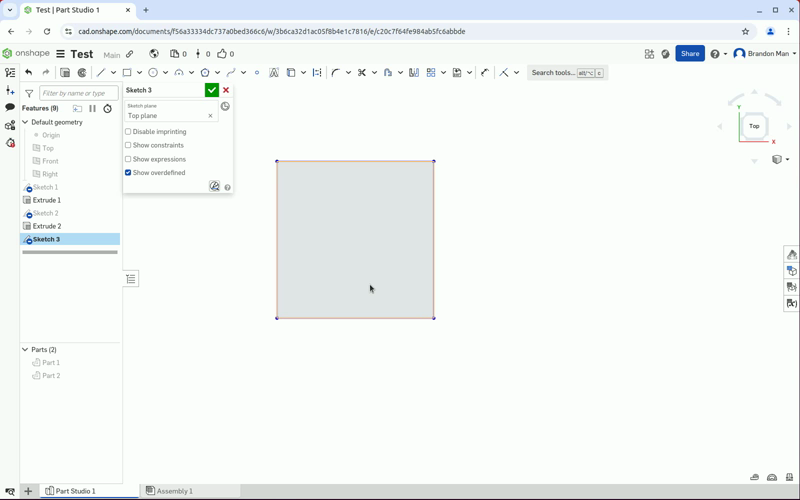
scroll(6)
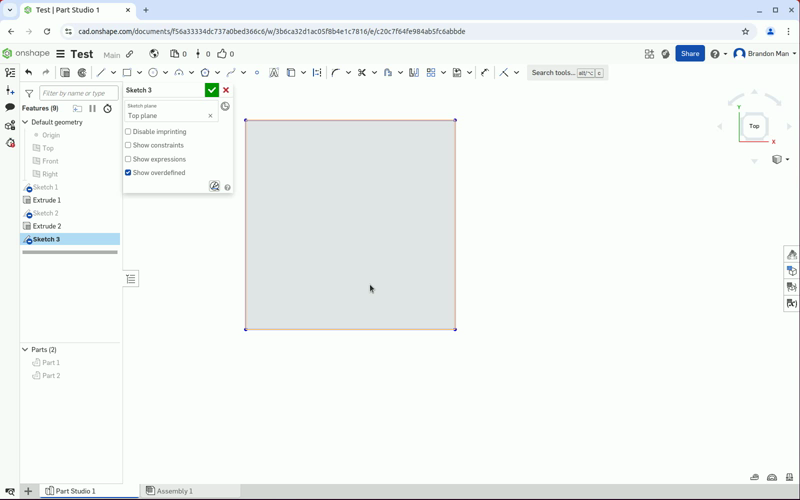
scroll(6)
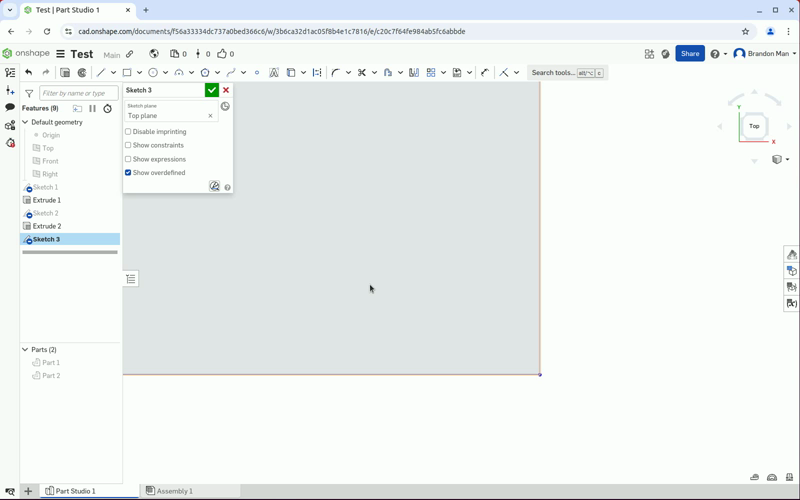
click(370, 284)
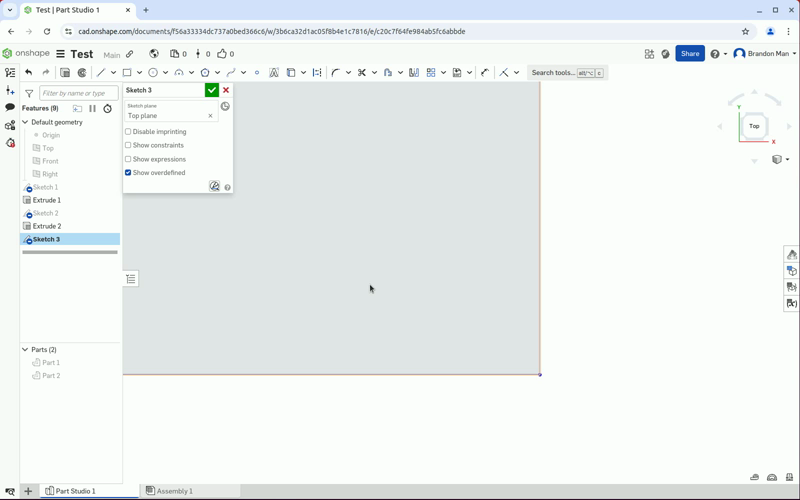
scroll(-6)
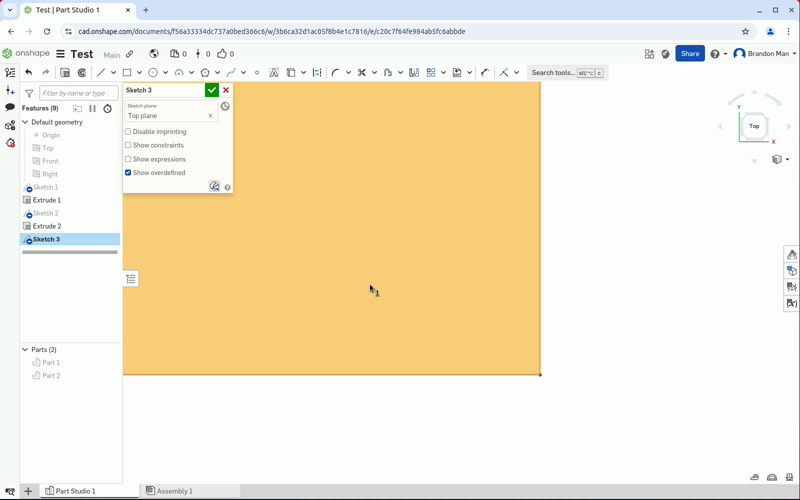
scroll(-6)
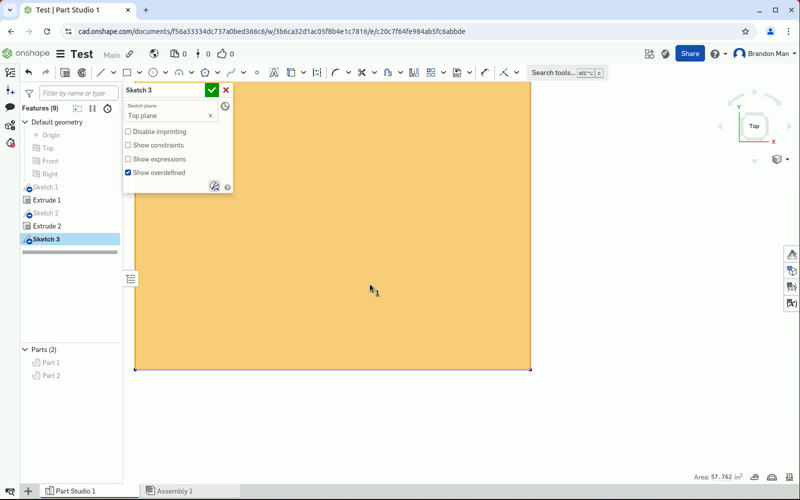
scroll(-6)
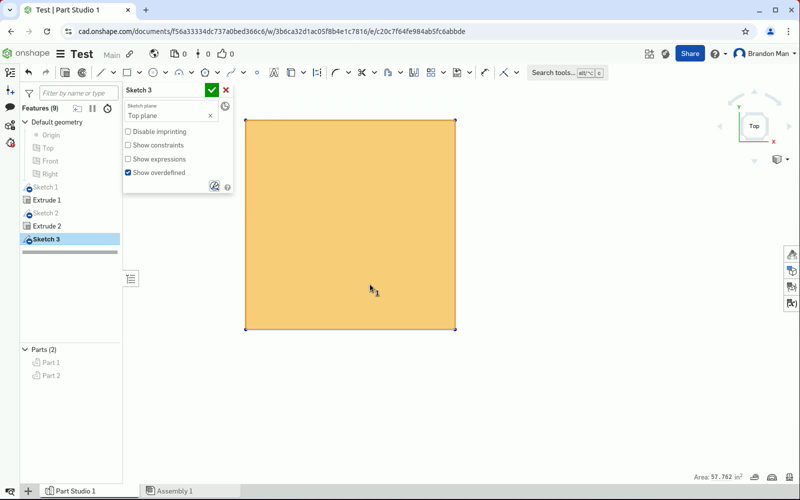
scroll(-6)
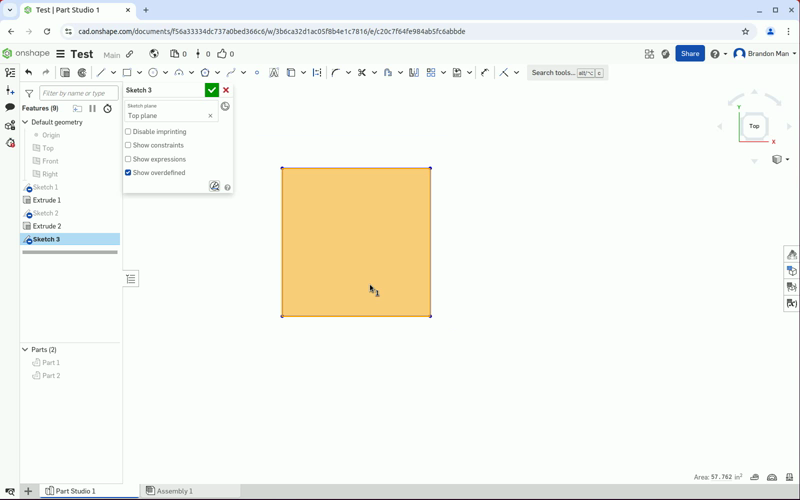
scroll(-6)
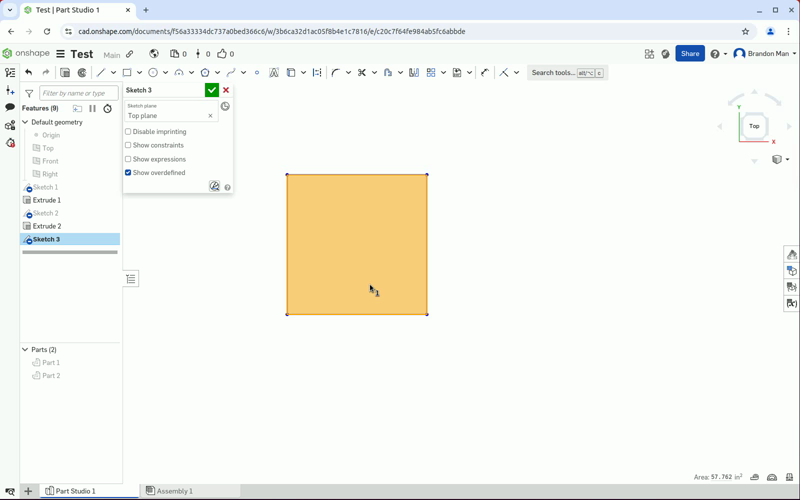
scroll(-6)
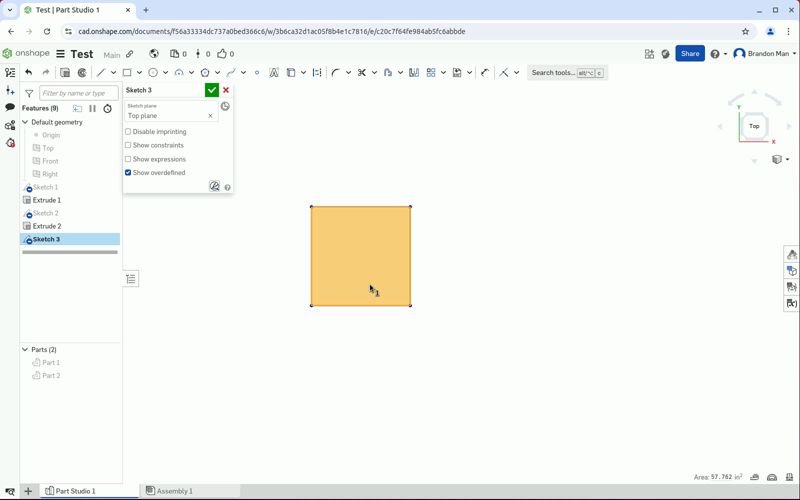
scroll(-6)
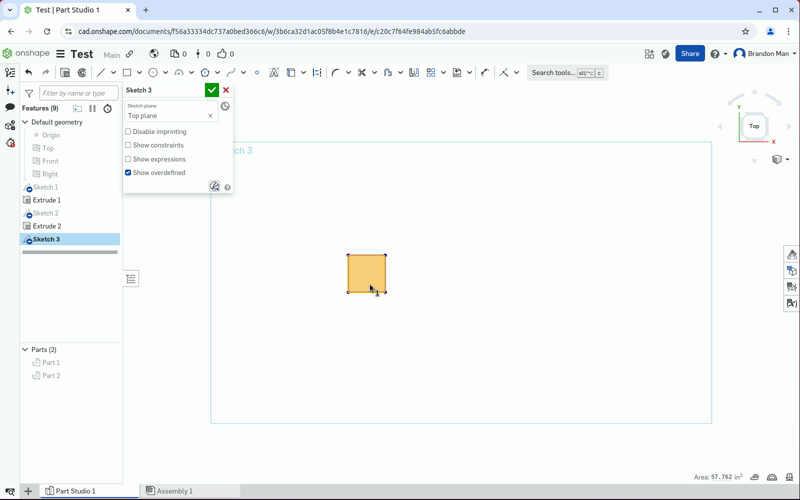
mouse_move(73, 352)
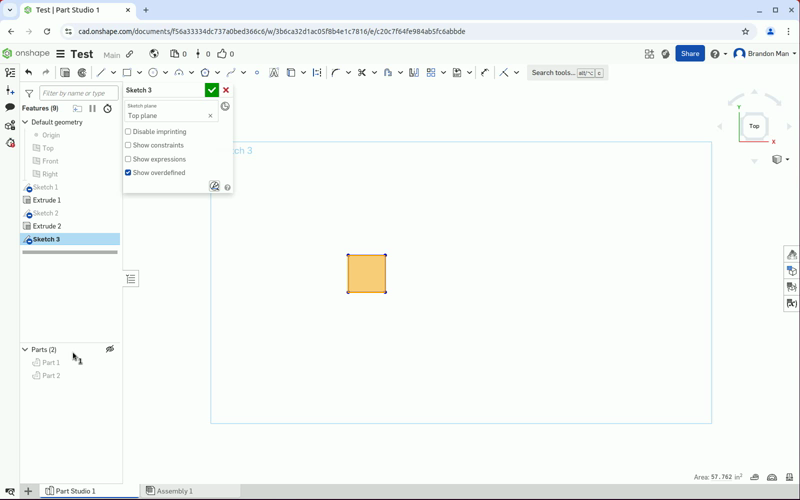
key(shift+y)
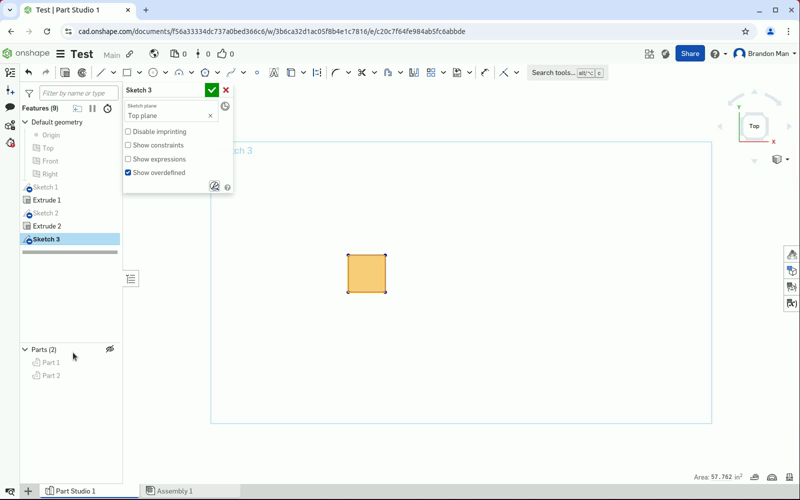
key(shift+e)
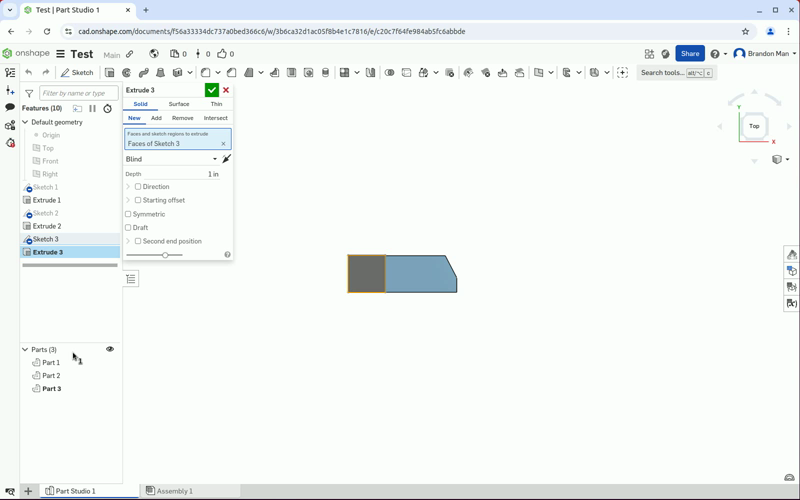
mouse_move(143, 106)
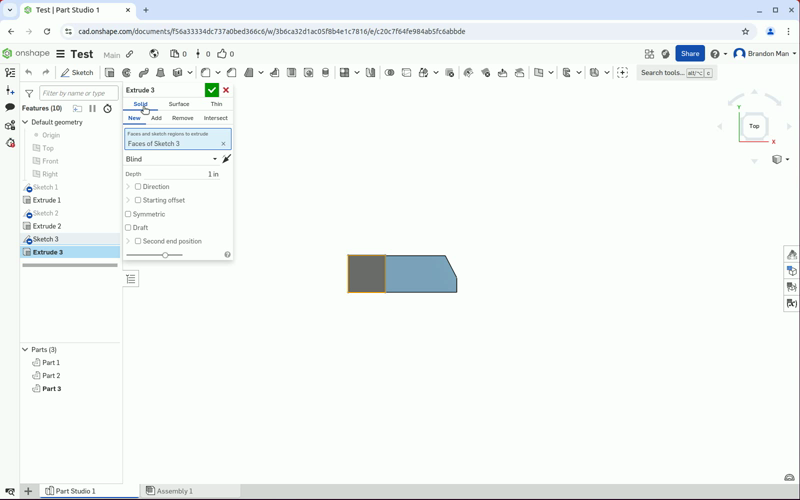
click(143, 106)
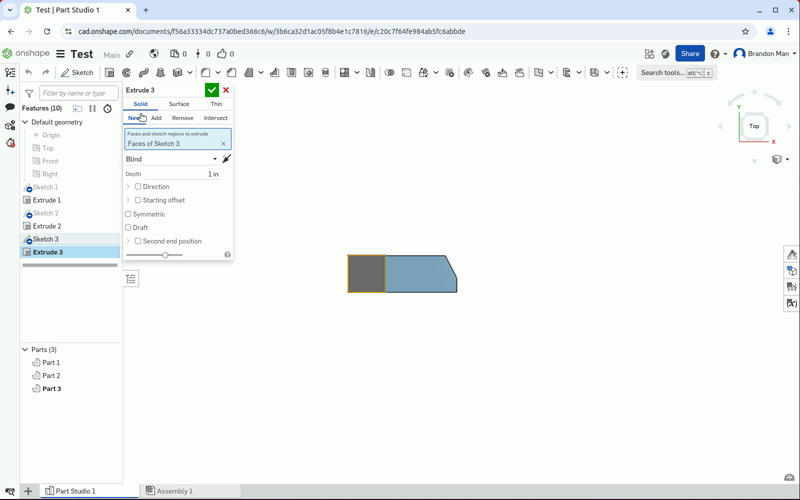
mouse_move(137, 120)
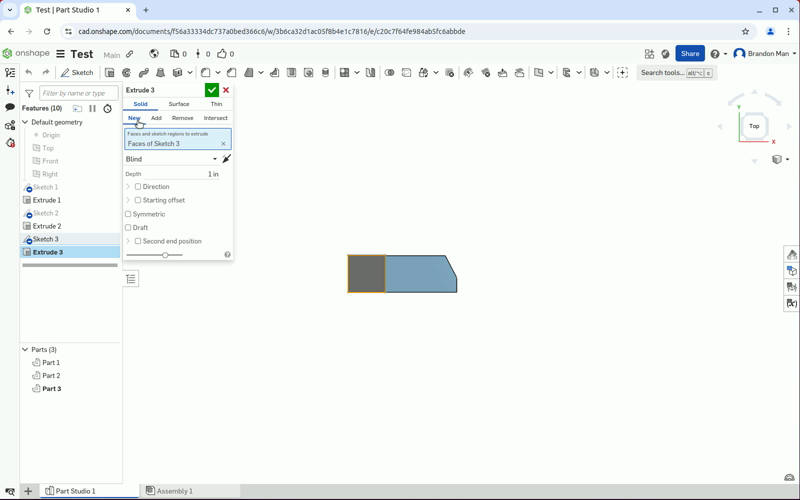
click(137, 120)
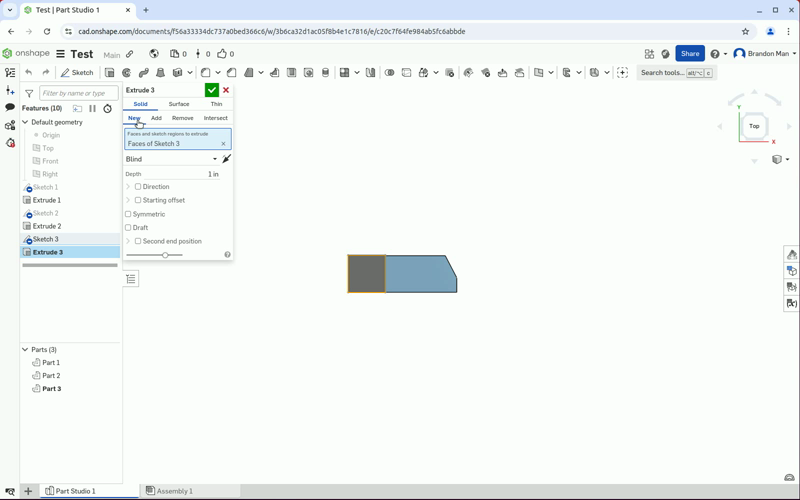
key(tab, 4)
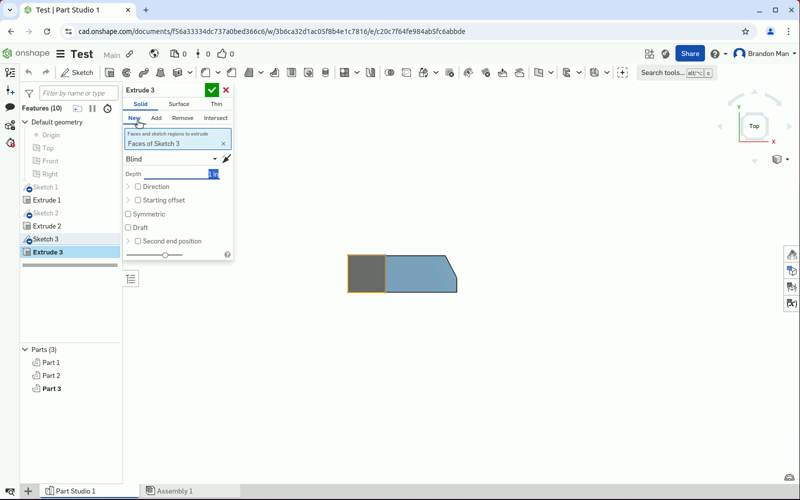
text(18.535)
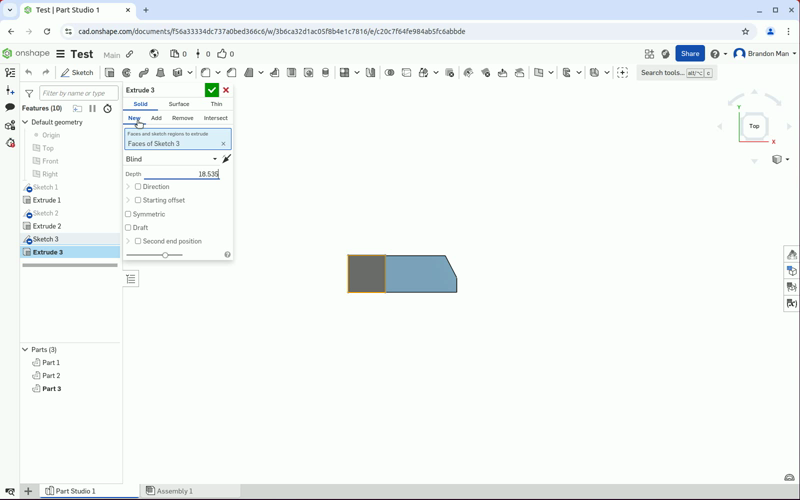
key(enter)
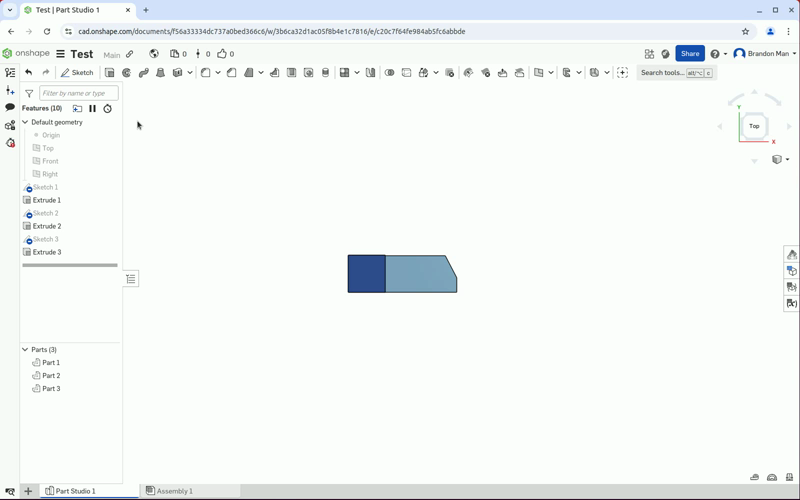
key(shift+h)
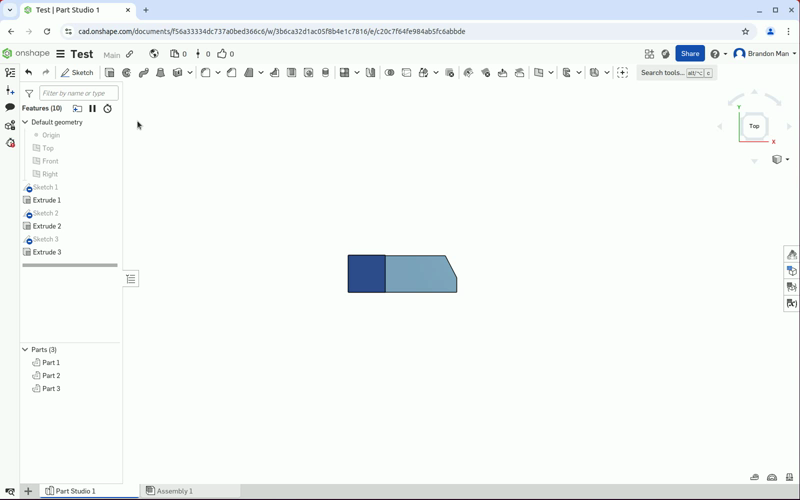
key(shift+h)
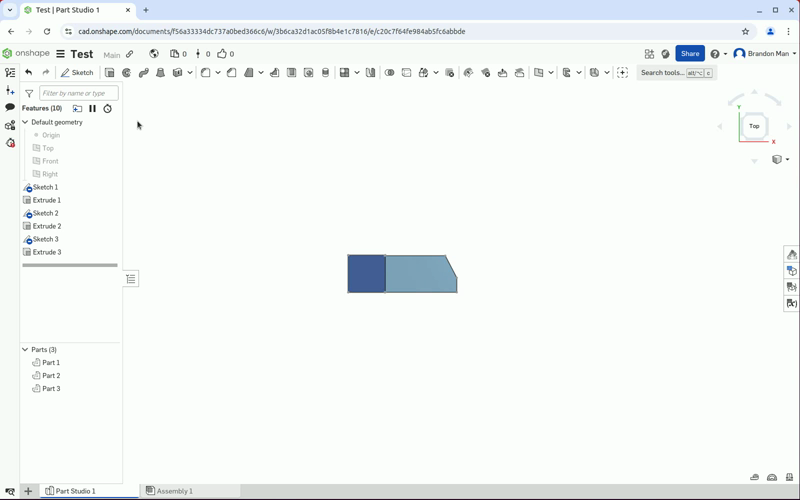
key(shift+7)
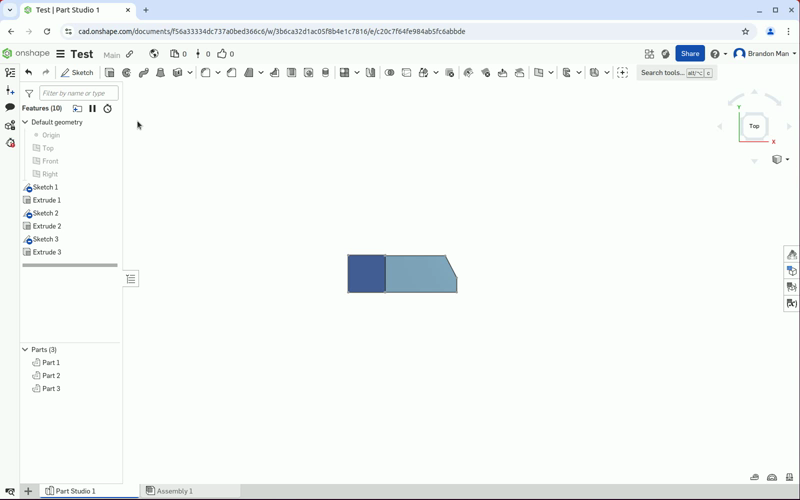
key(up, 3)
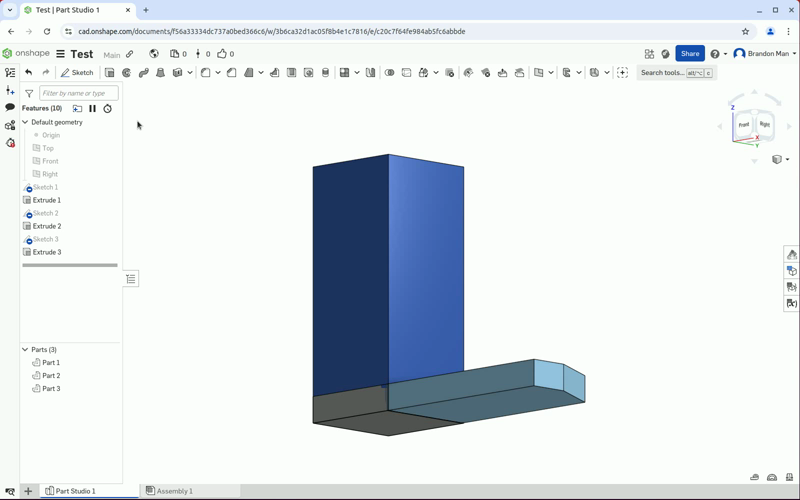
key(left, 3)
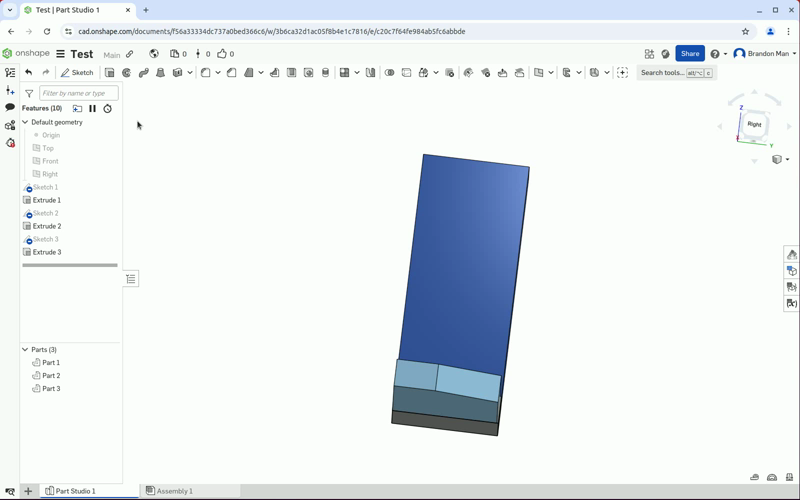
key(right, 3)
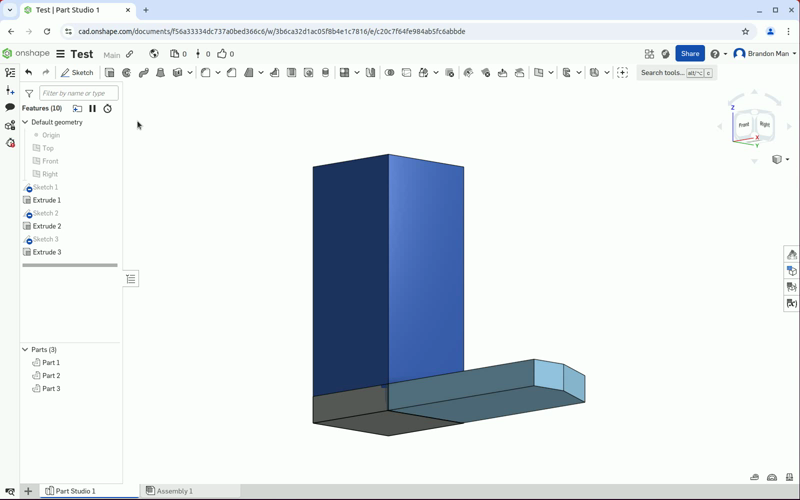
key(down, 3)
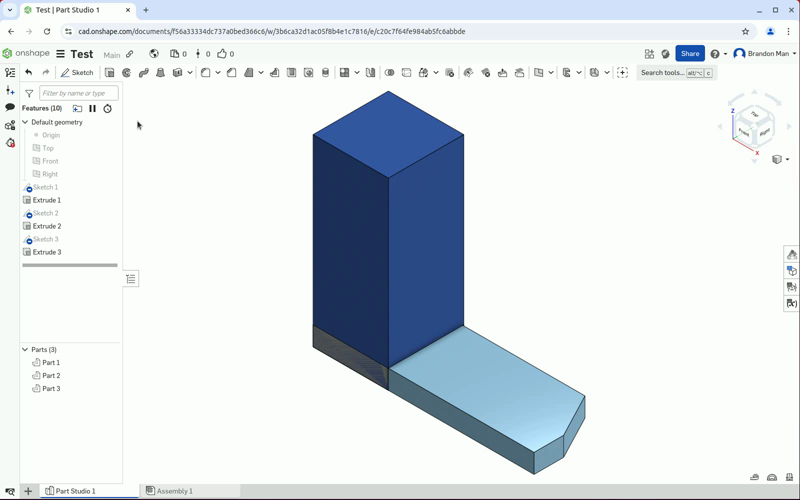
mouse_move(73, 189)
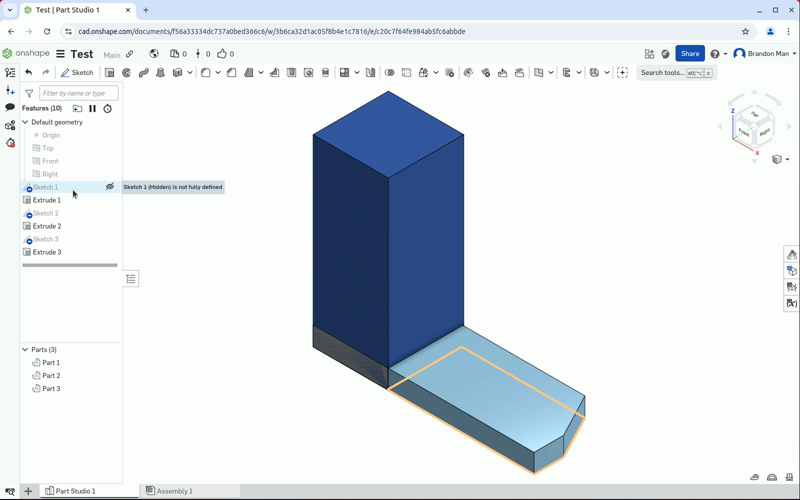
click(73, 189)